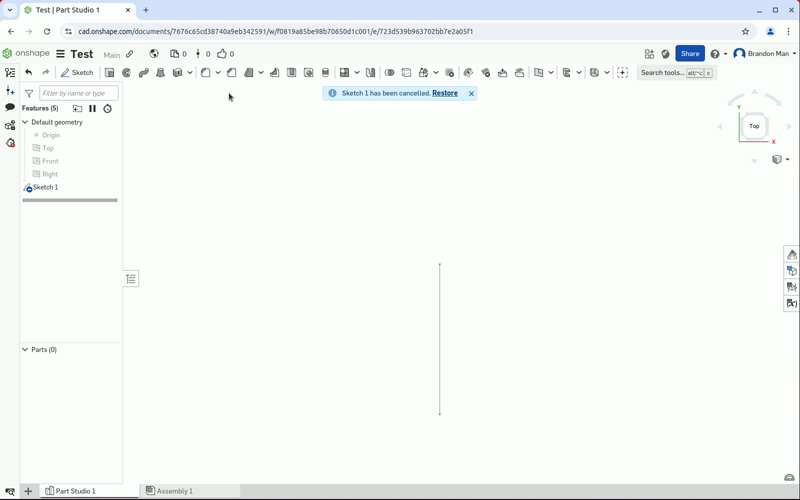
key(shift+h)
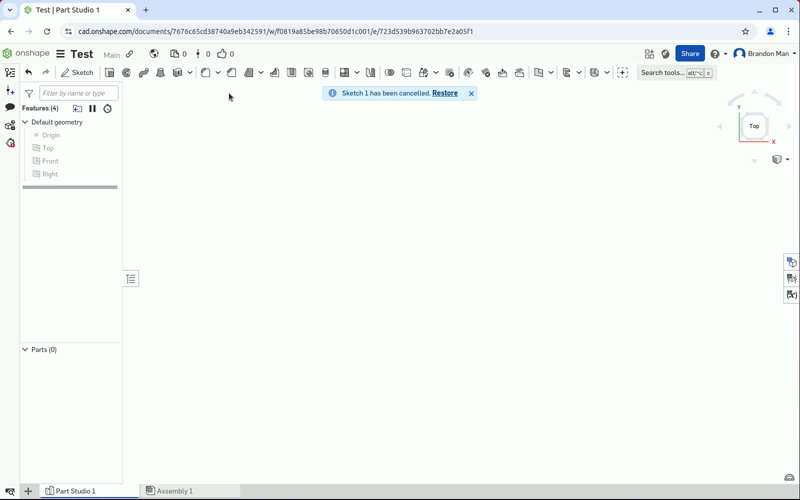
key(shift+s)
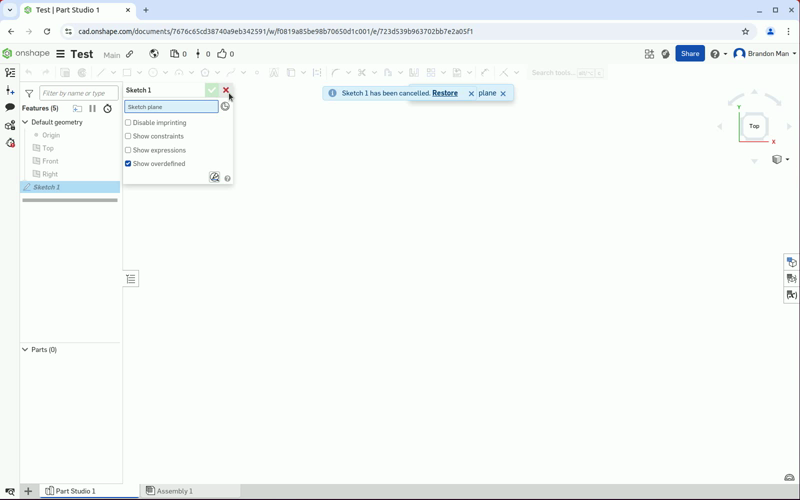
mouse_move(73, 150)
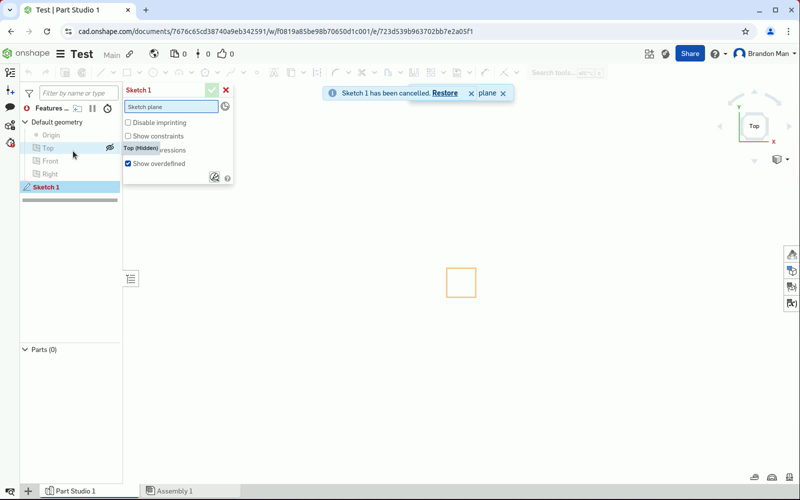
click(73, 150)
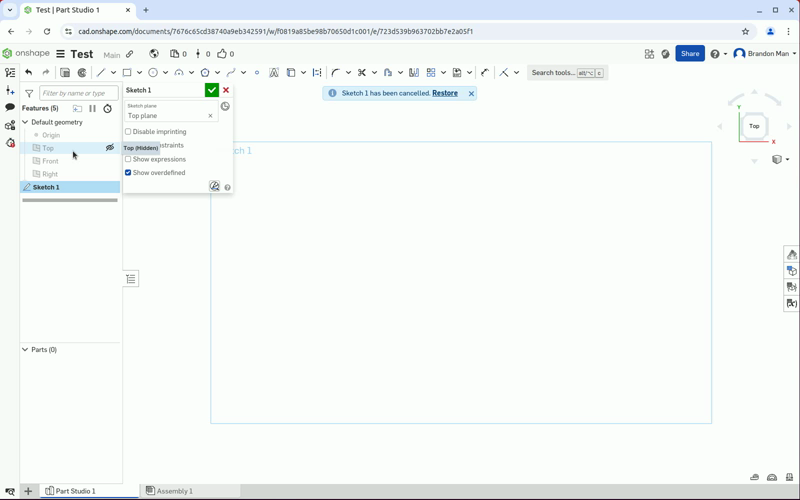
mouse_move(73, 352)
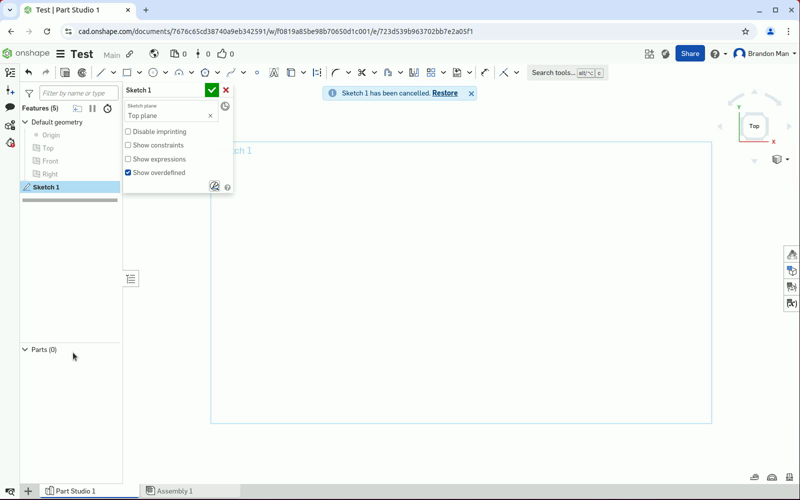
key(y)
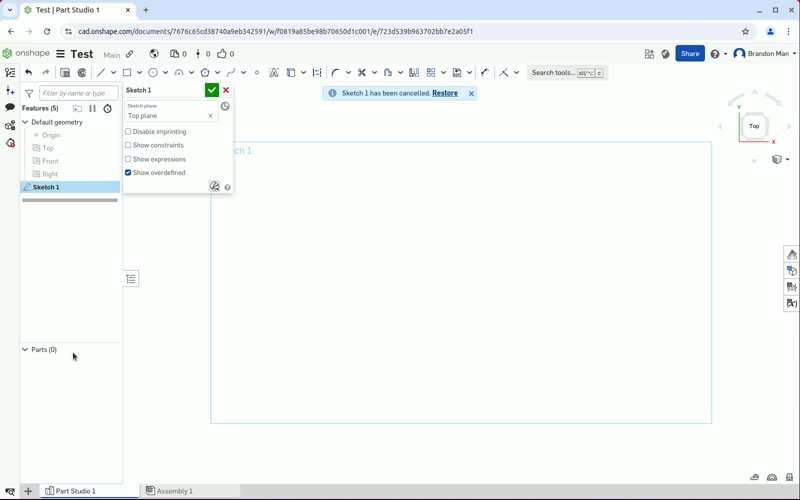
key(c)
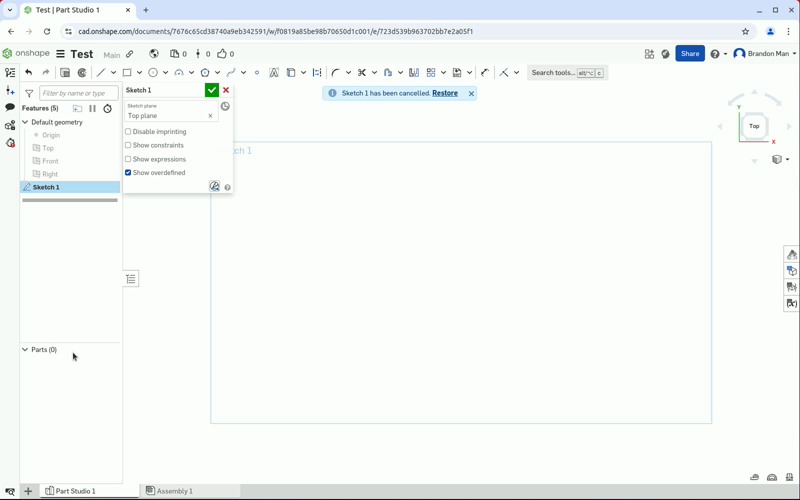
key_down(shift)
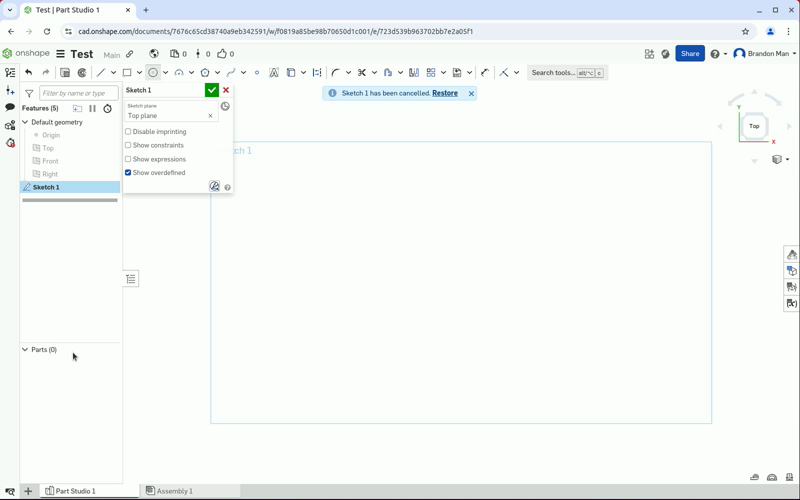
mouse_move(461, 282)
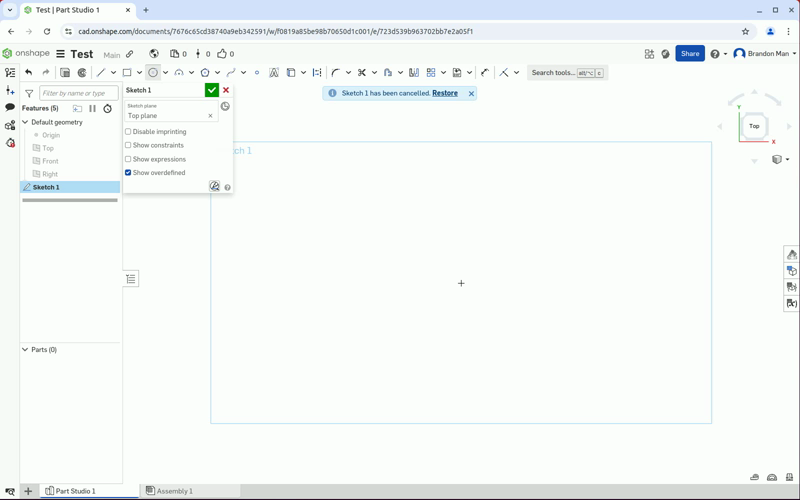
click(461, 282)
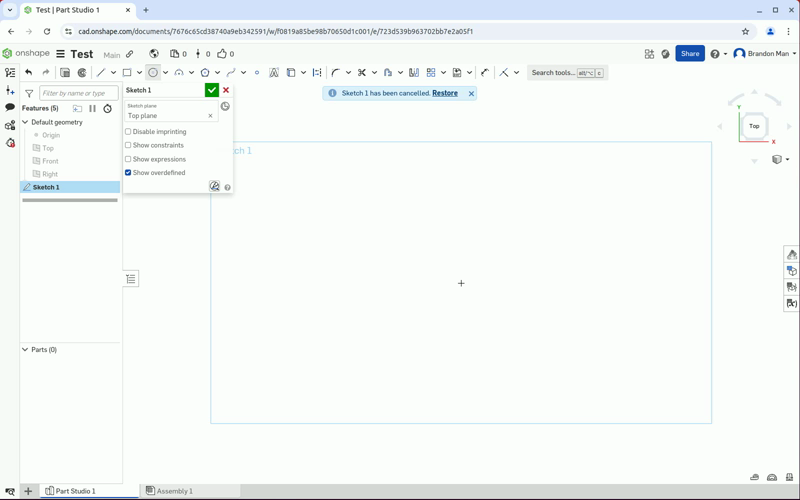
key_up(shift)
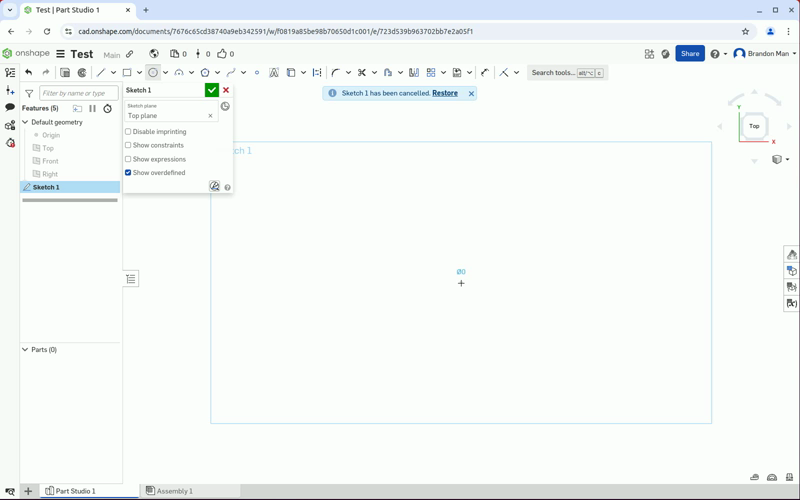
mouse_move(485, 282)
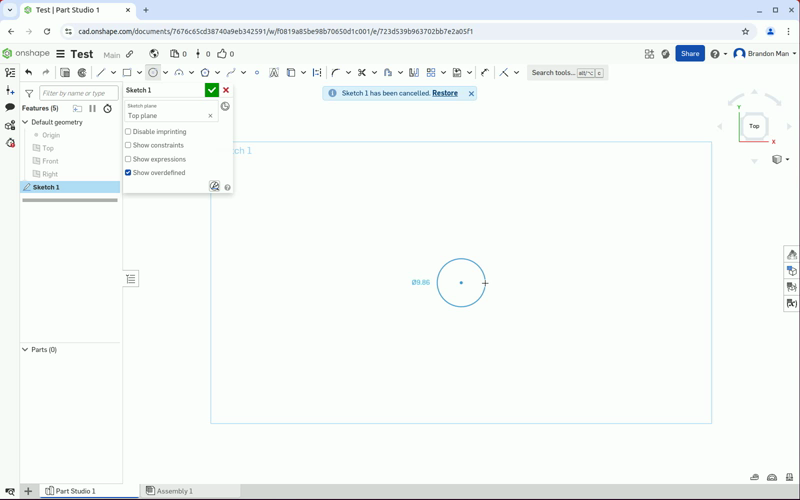
click(485, 282)
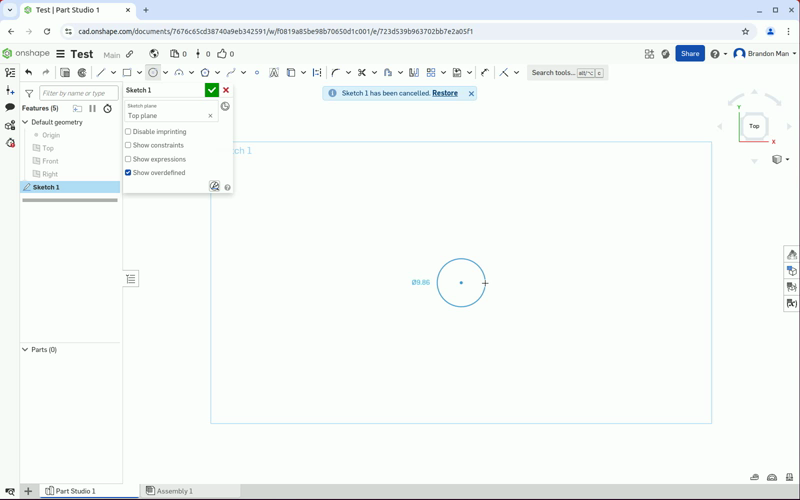
key(esc)
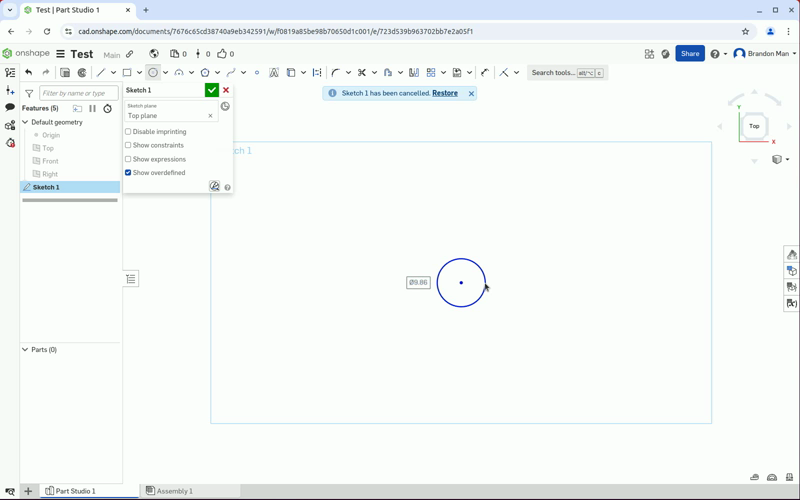
key(c)
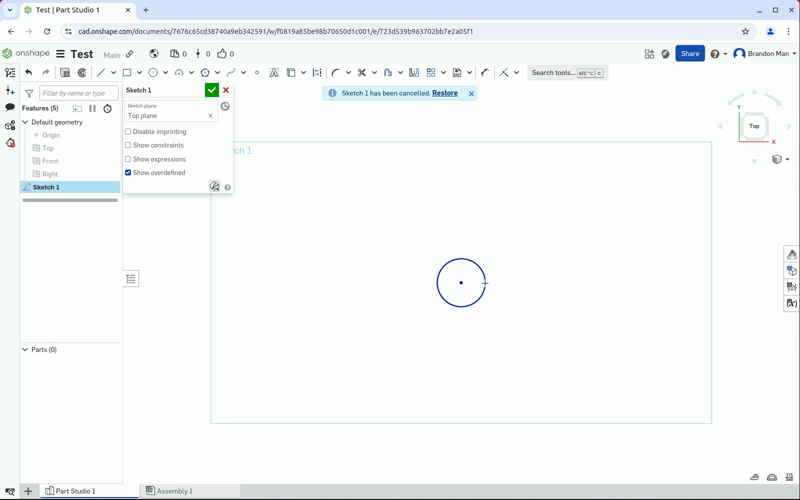
key_down(shift)
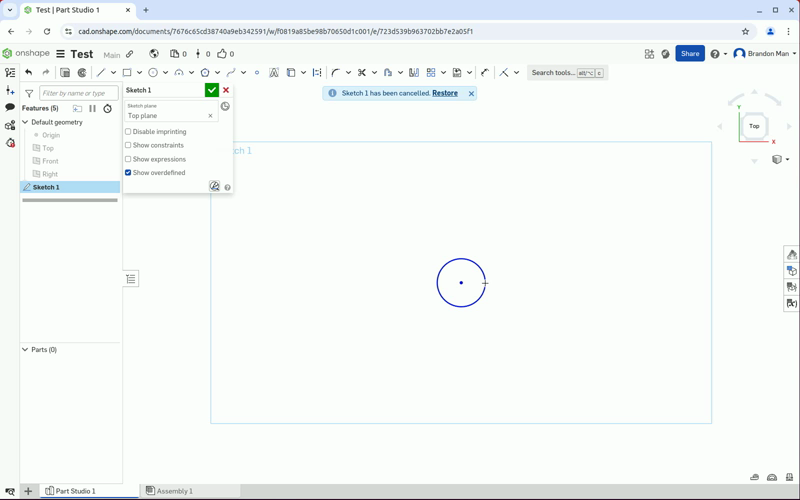
mouse_move(461, 282)
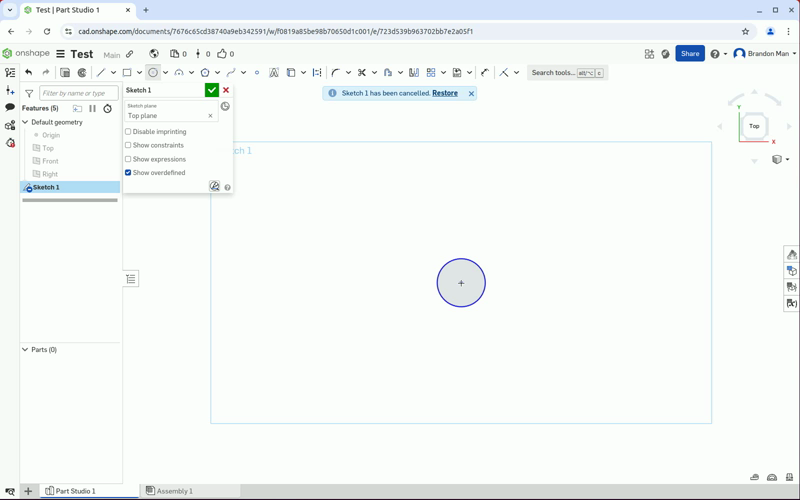
click(461, 282)
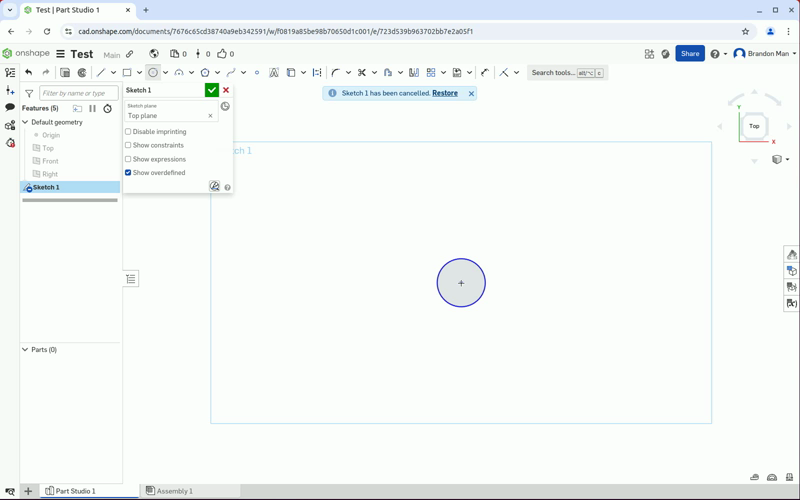
key_up(shift)
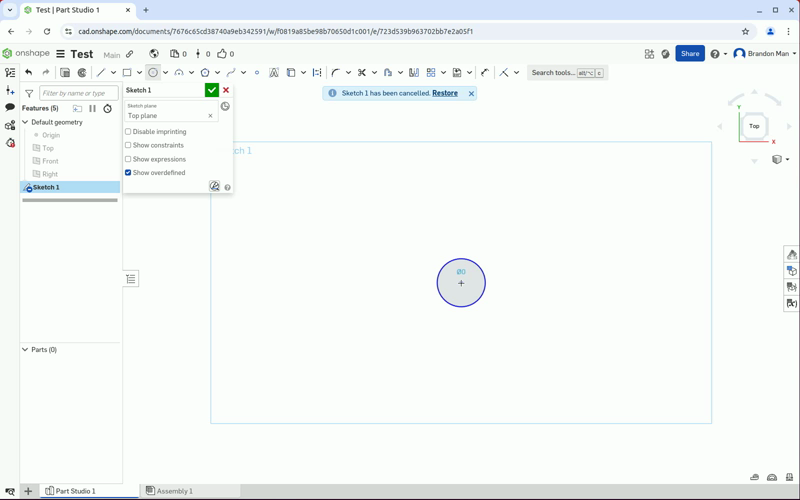
mouse_move(475, 282)
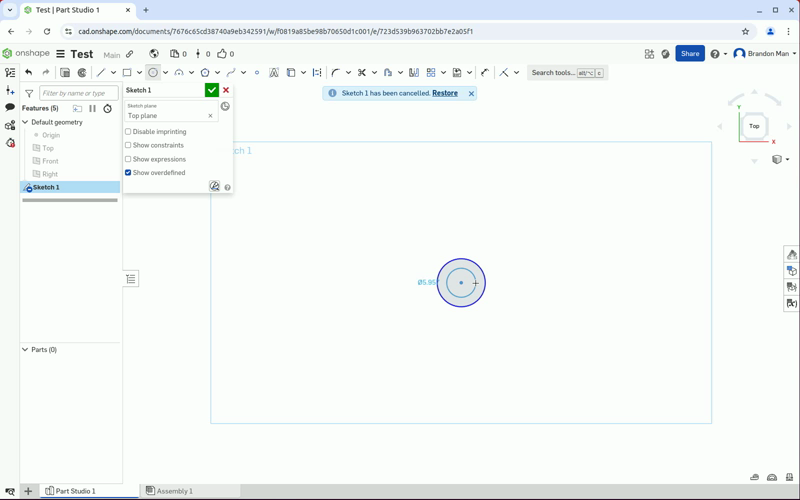
click(475, 282)
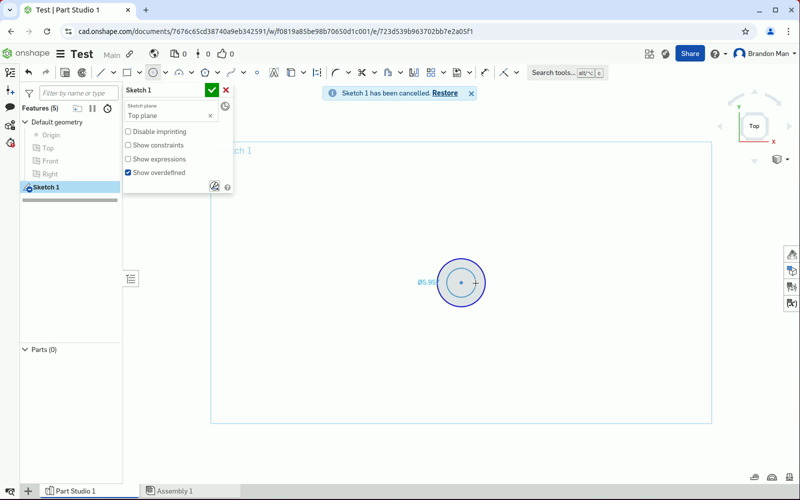
key(esc)
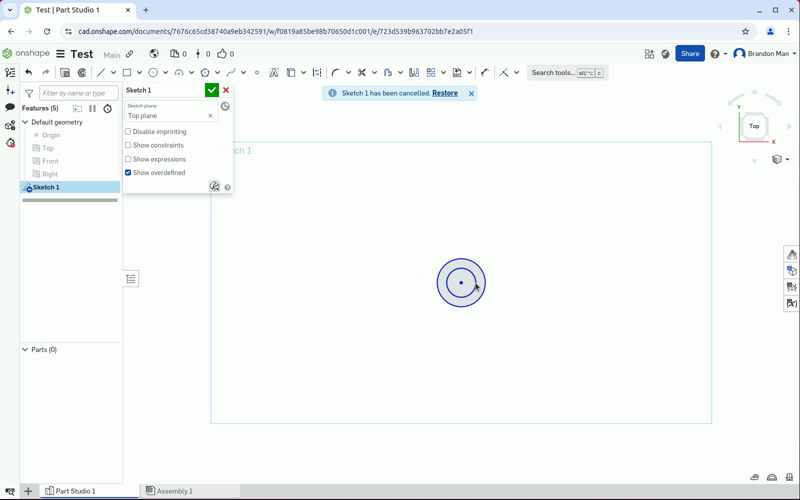
mouse_move(480, 278)
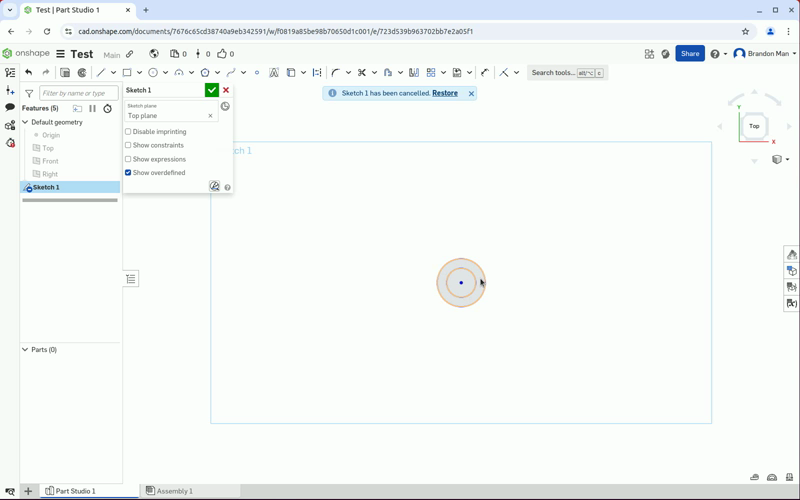
scroll(6)
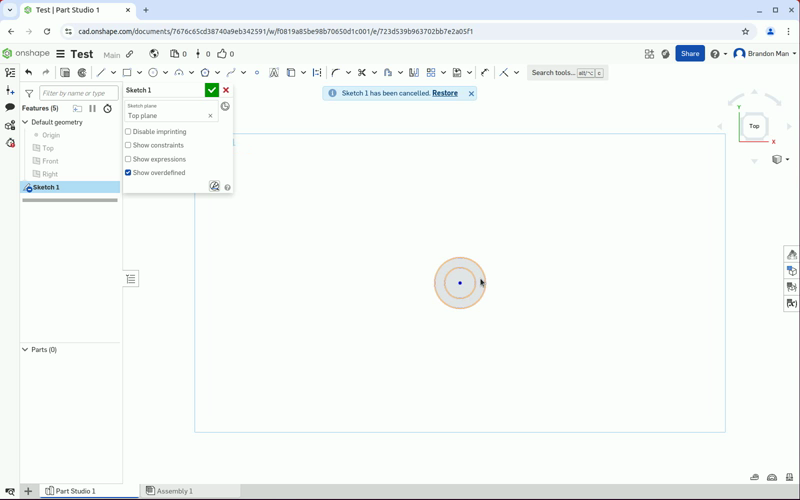
scroll(6)
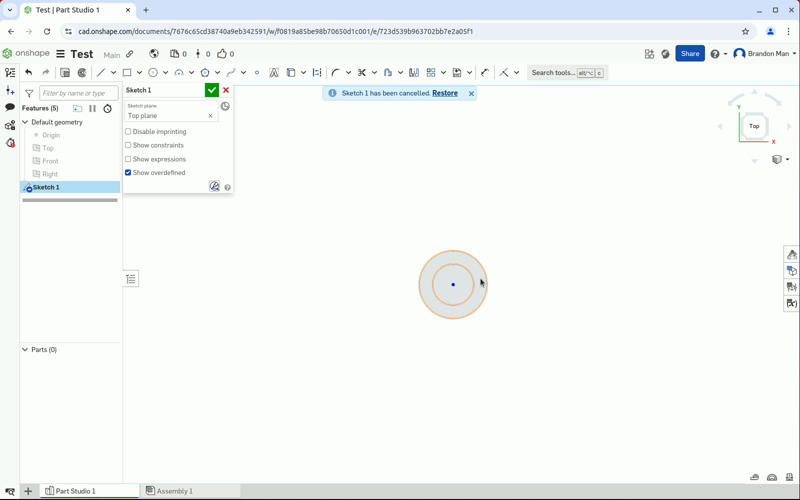
scroll(6)
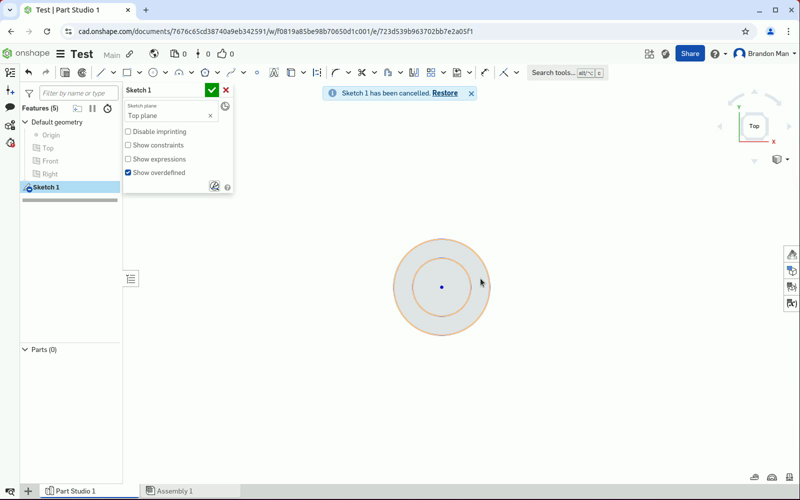
scroll(6)
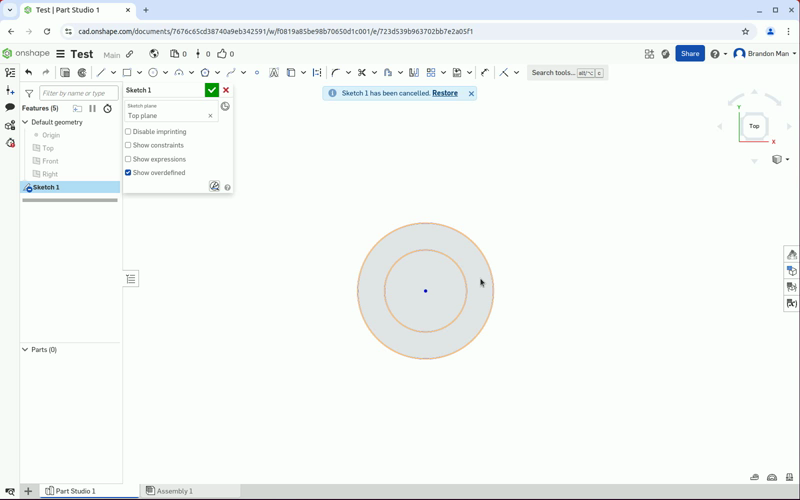
scroll(6)
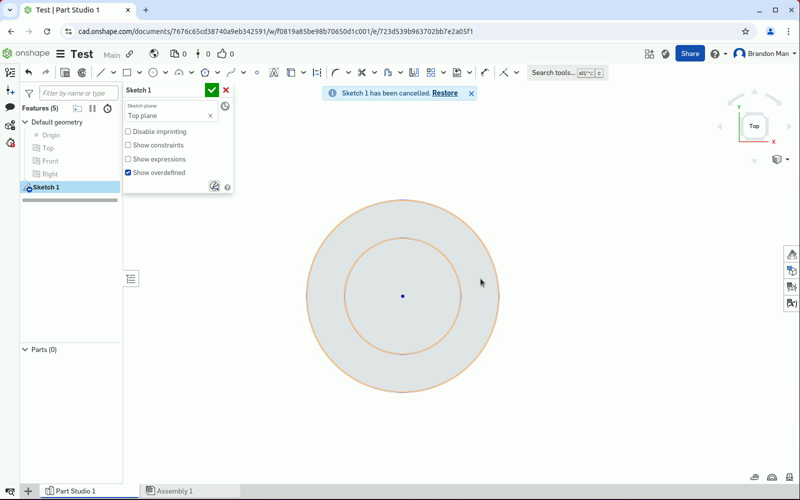
scroll(6)
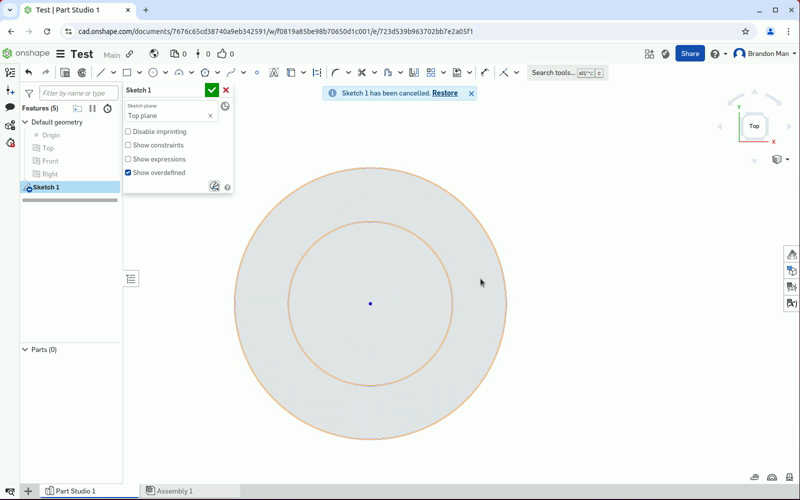
scroll(6)
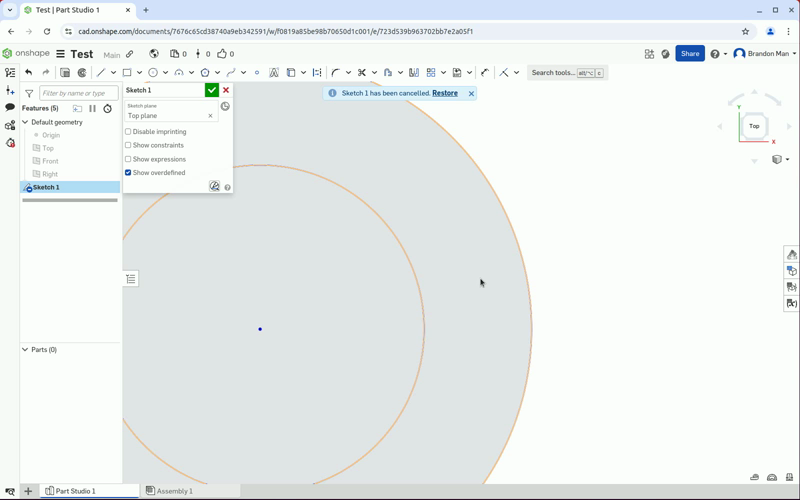
click(480, 278)
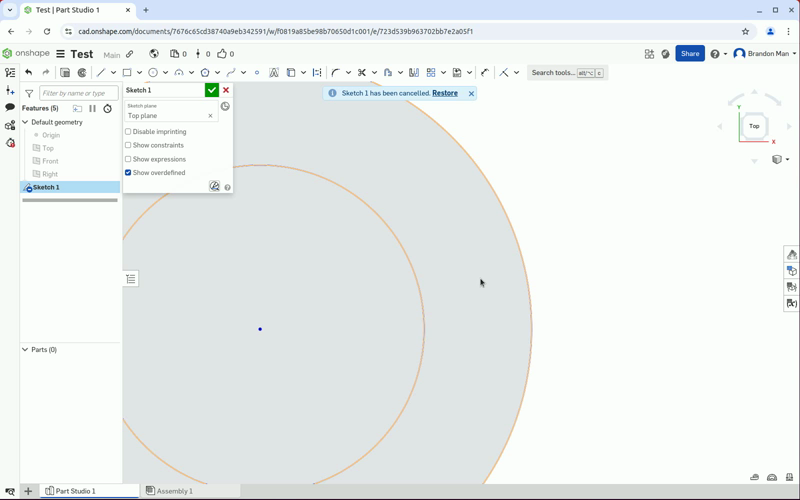
scroll(-6)
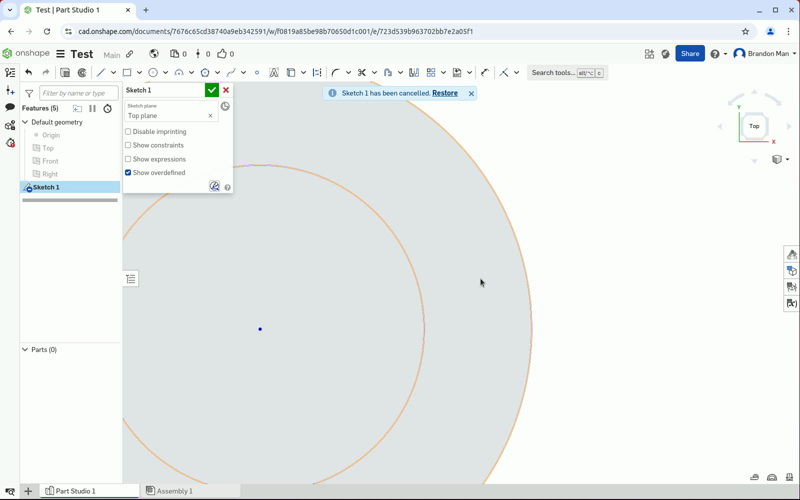
scroll(-6)
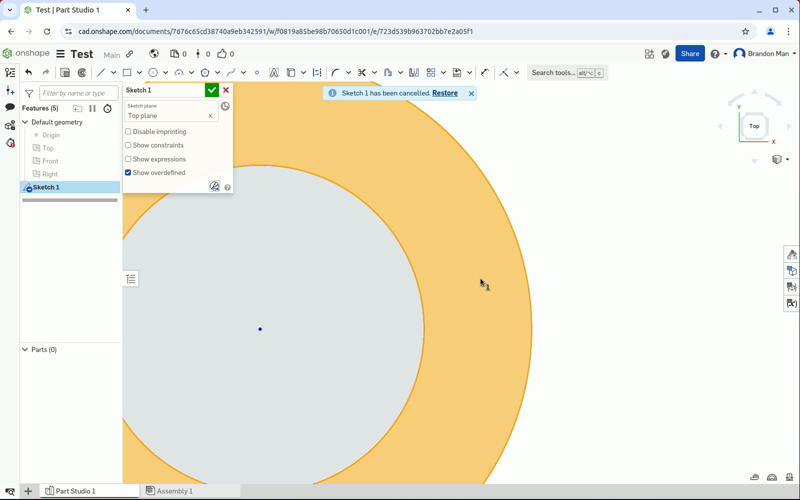
scroll(-6)
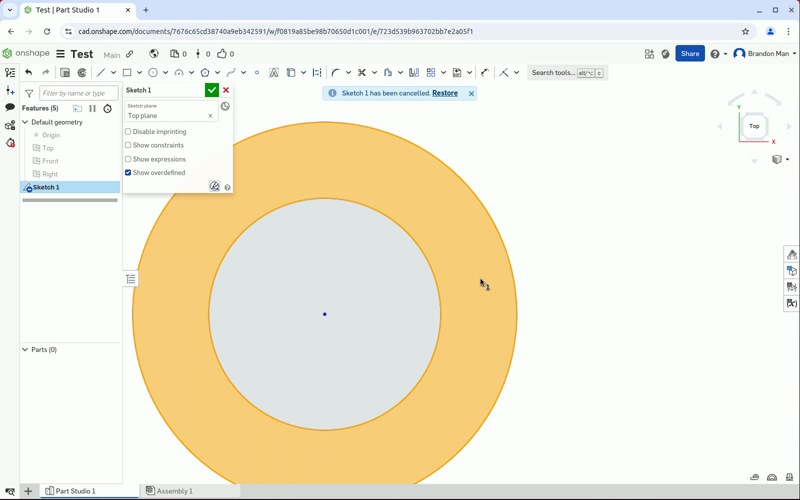
scroll(-6)
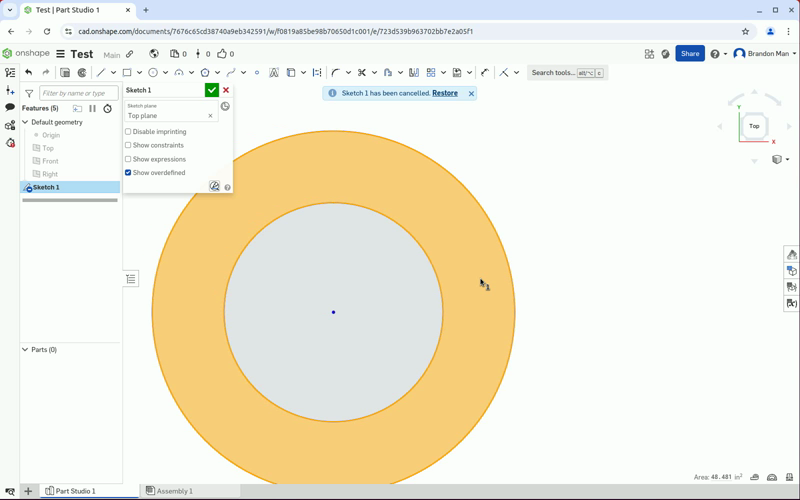
scroll(-6)
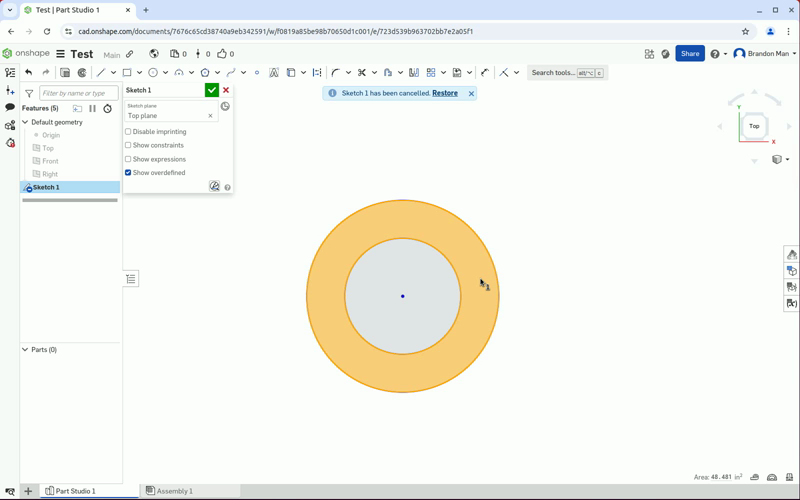
scroll(-6)
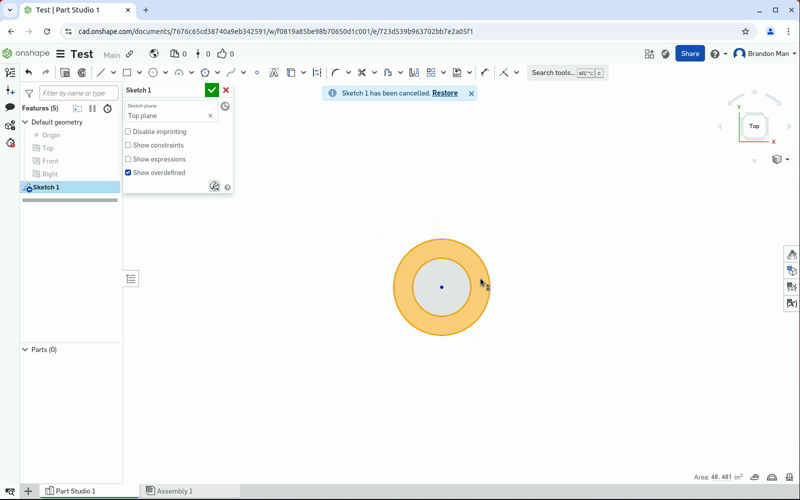
scroll(-6)
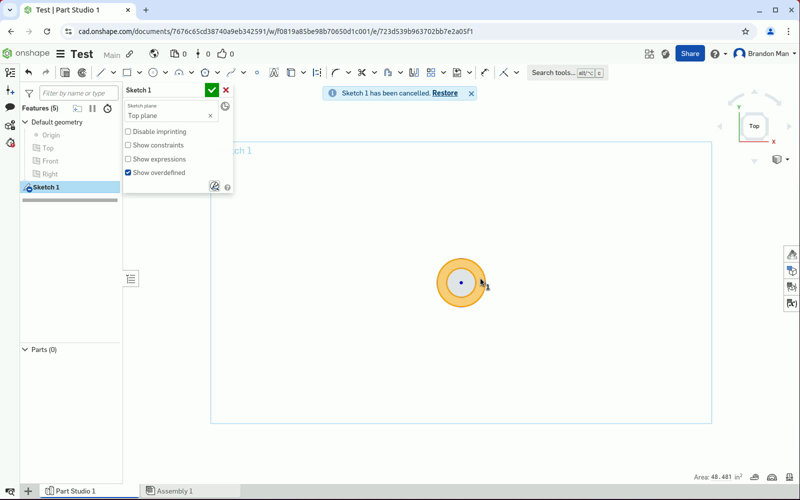
mouse_move(73, 352)
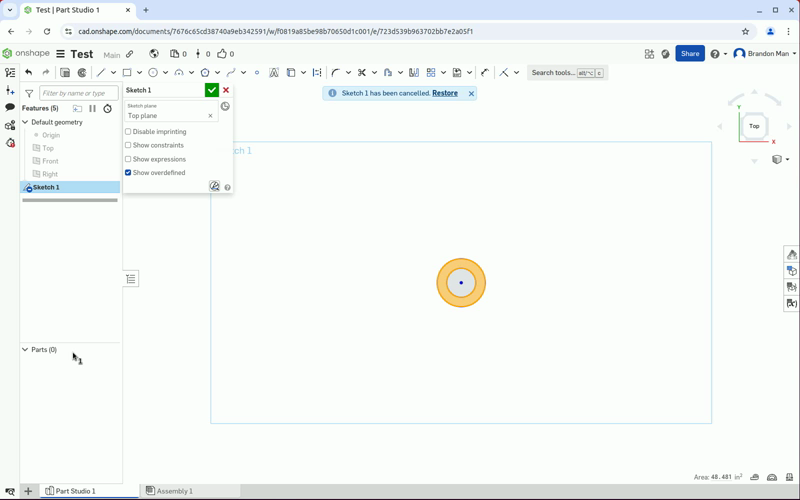
key(shift+y)
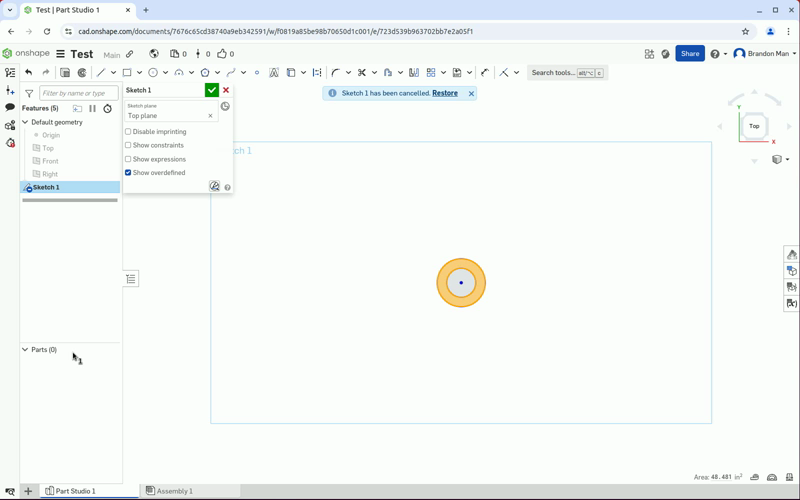
key(shift+e)
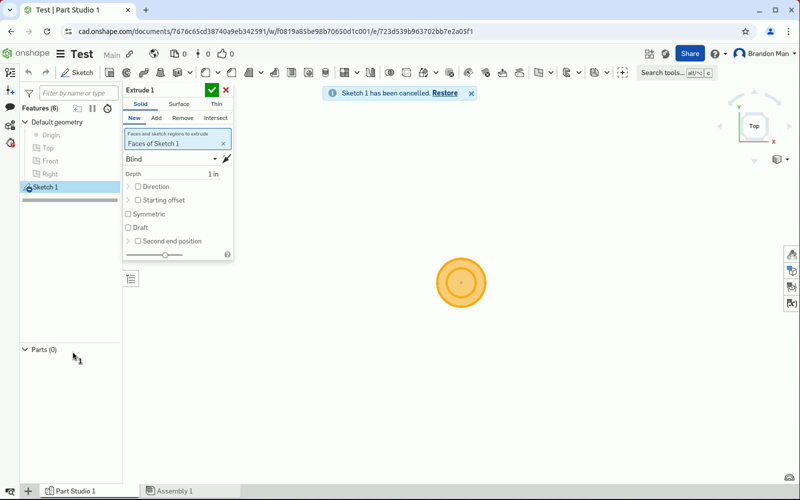
mouse_move(143, 106)
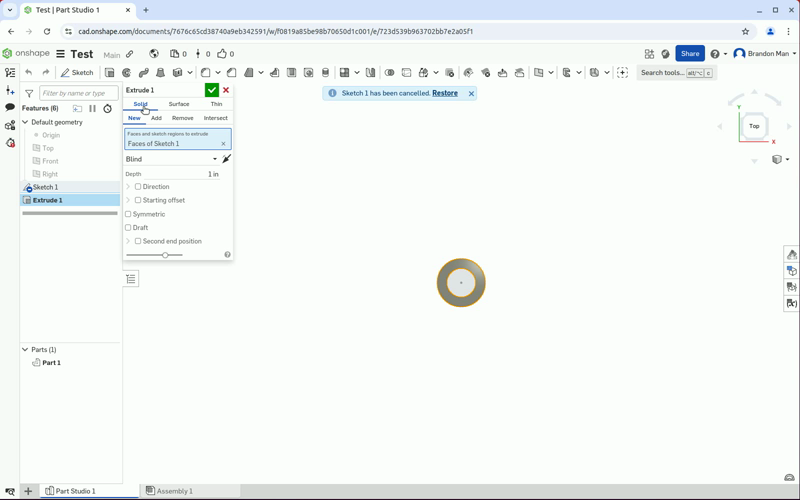
click(143, 106)
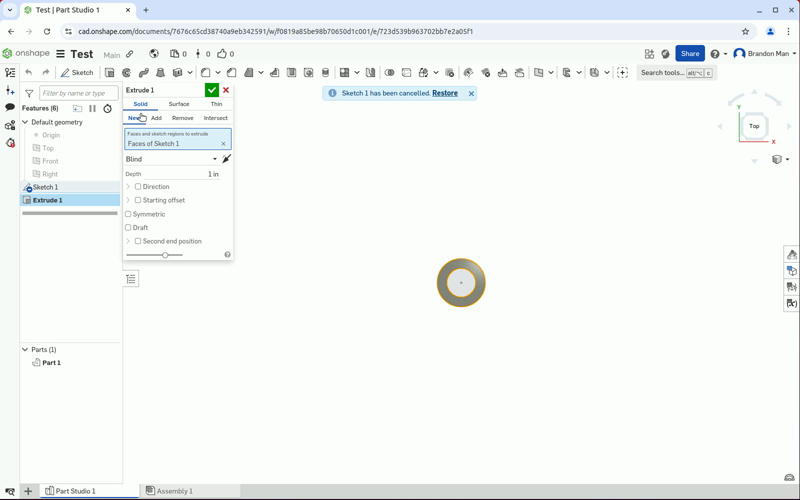
mouse_move(137, 120)
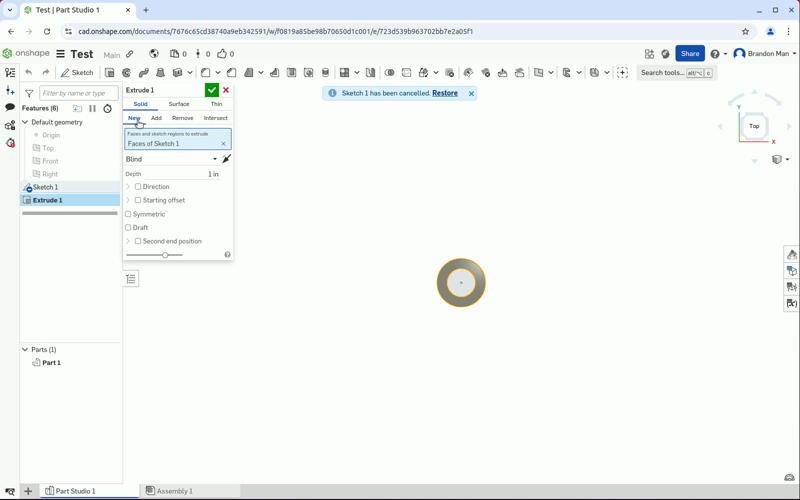
click(137, 120)
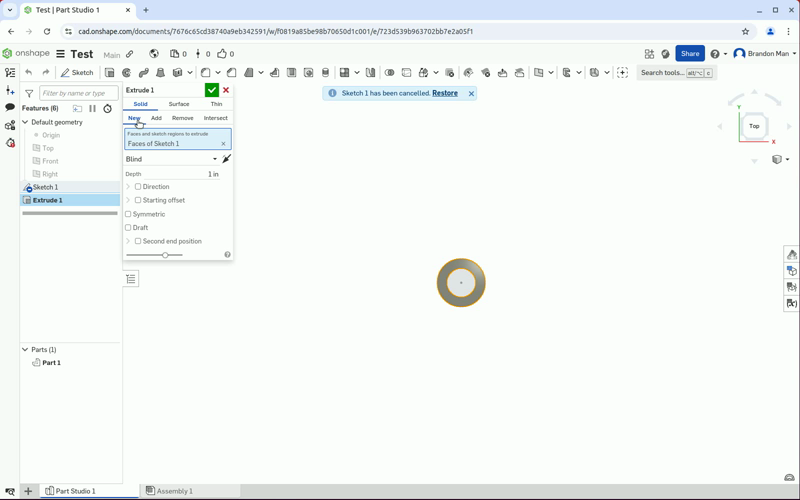
key(tab, 4)
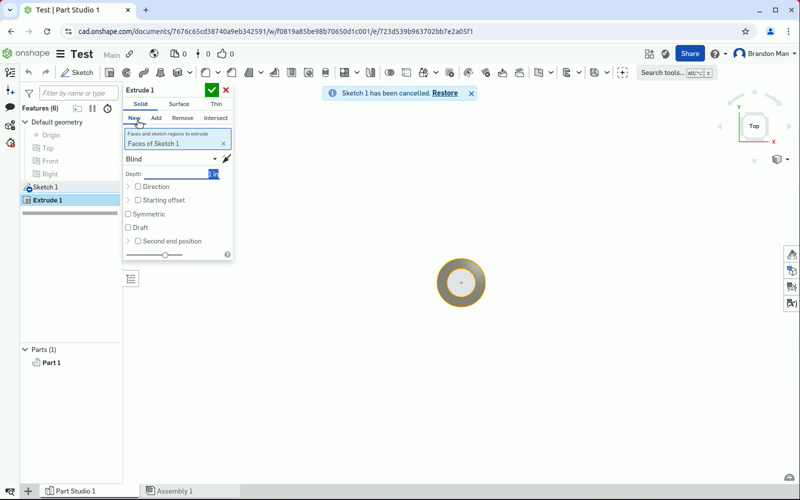
text(3.851)
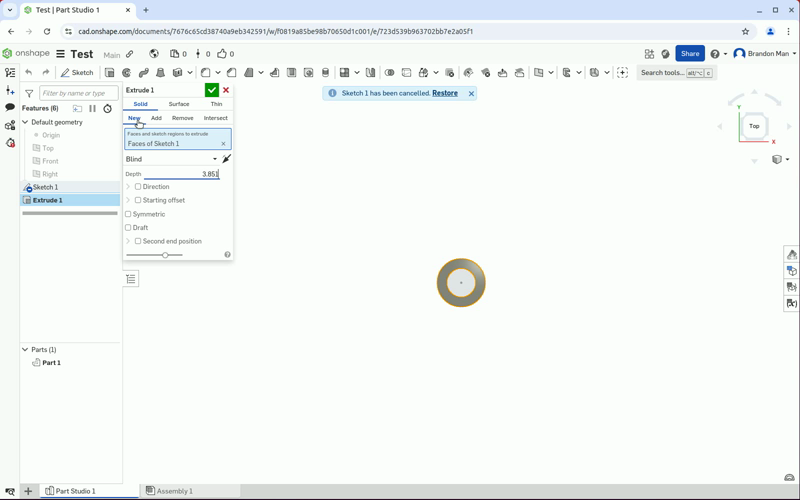
key(enter)
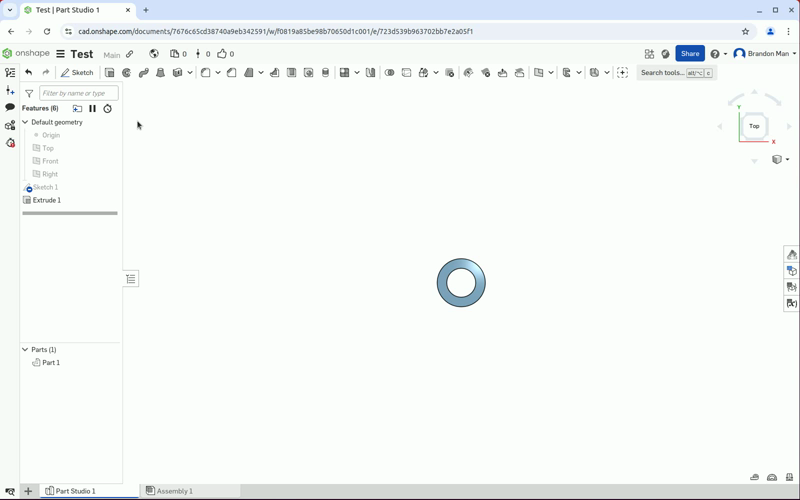
key(shift+h)
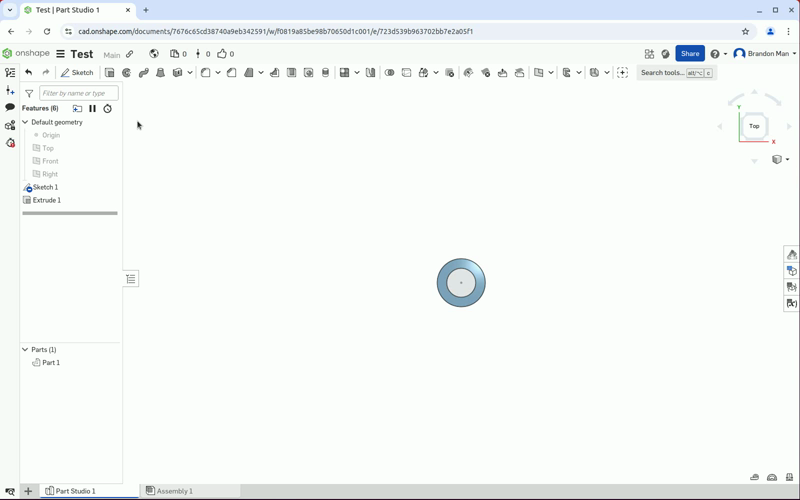
key(shift+h)
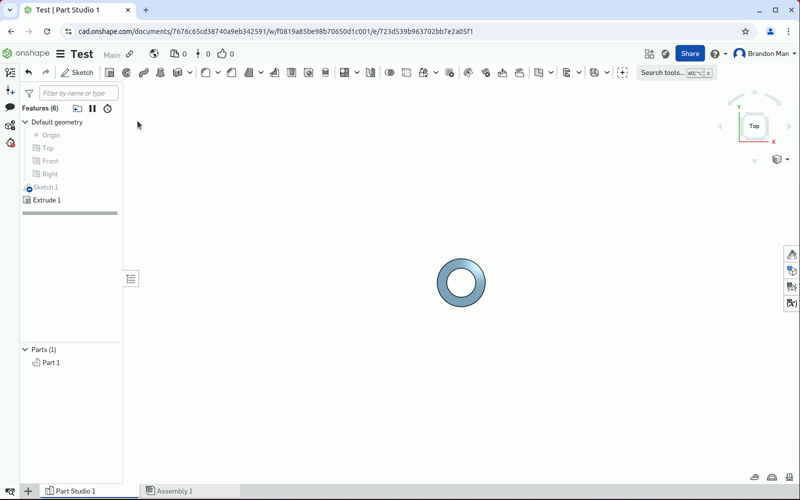
mouse_move(73, 189)
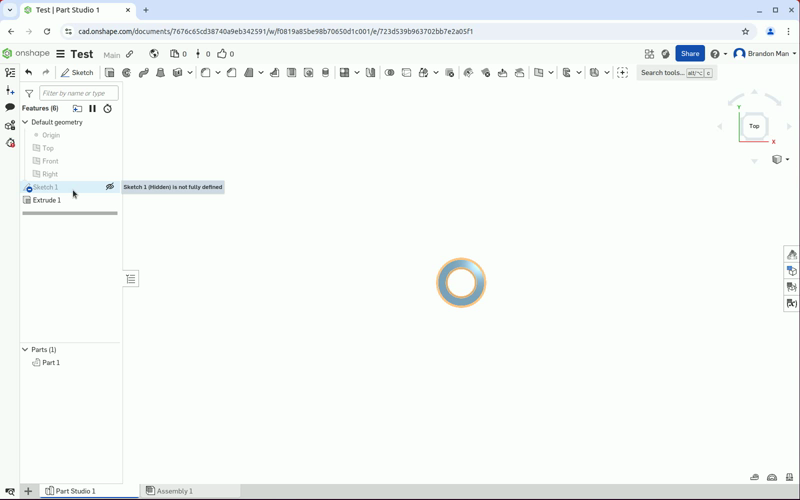
click(73, 189)
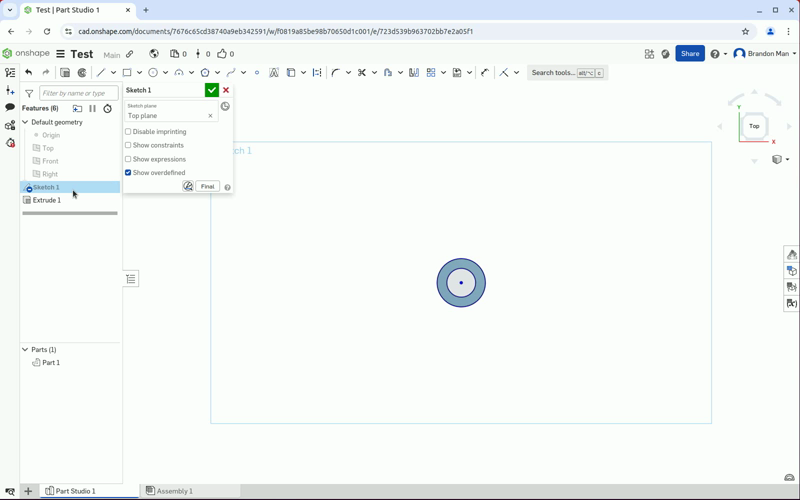
mouse_move(229, 92)
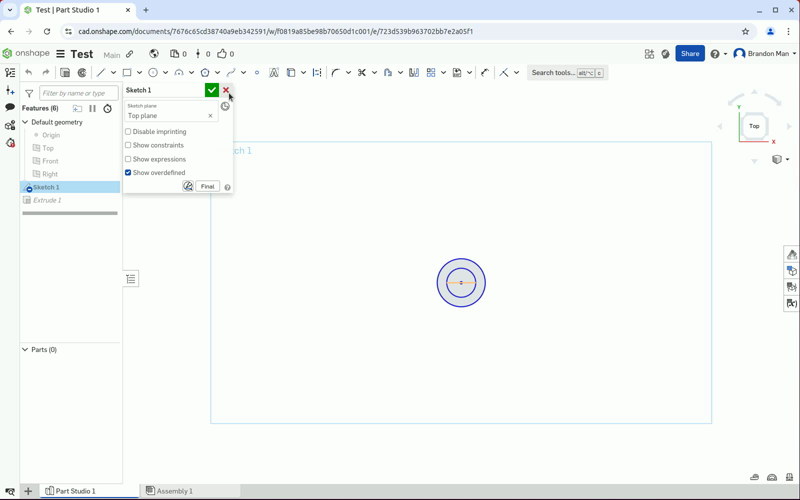
click(229, 92)
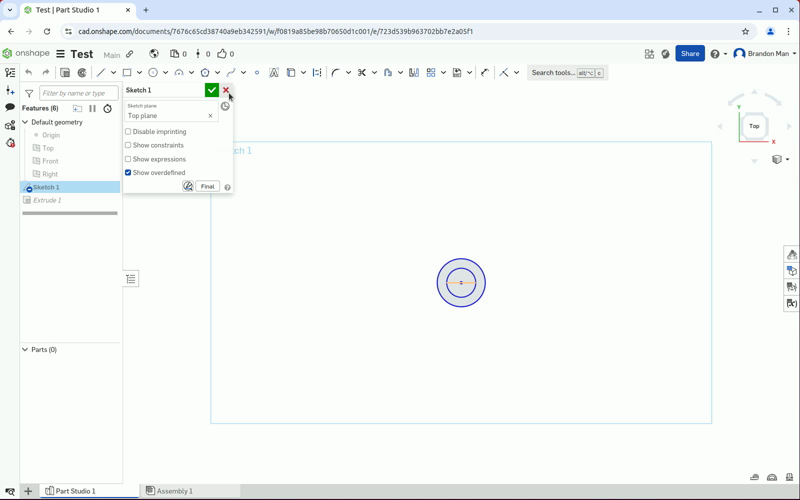
key(shift+s)
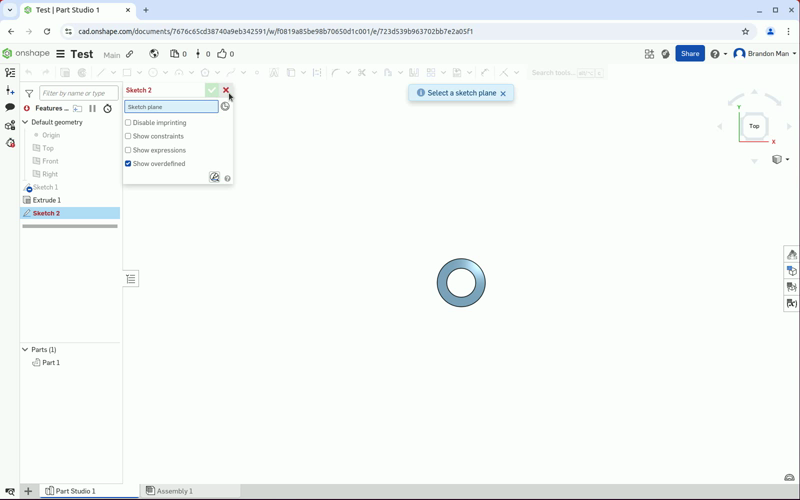
mouse_move(73, 150)
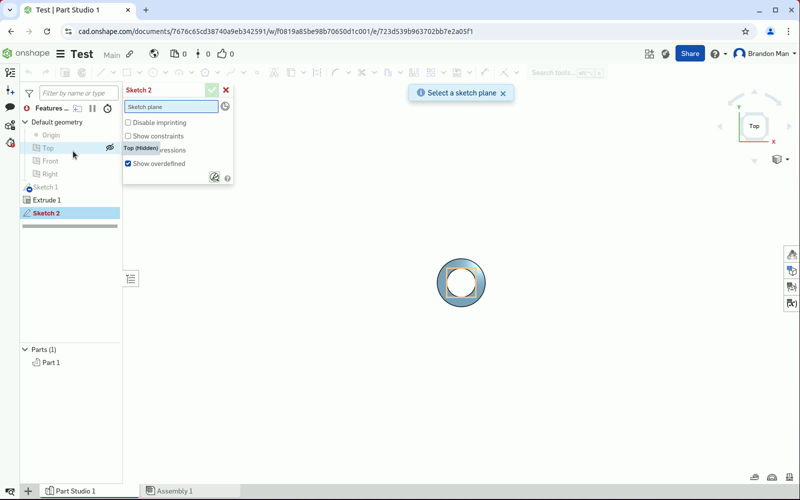
click(73, 150)
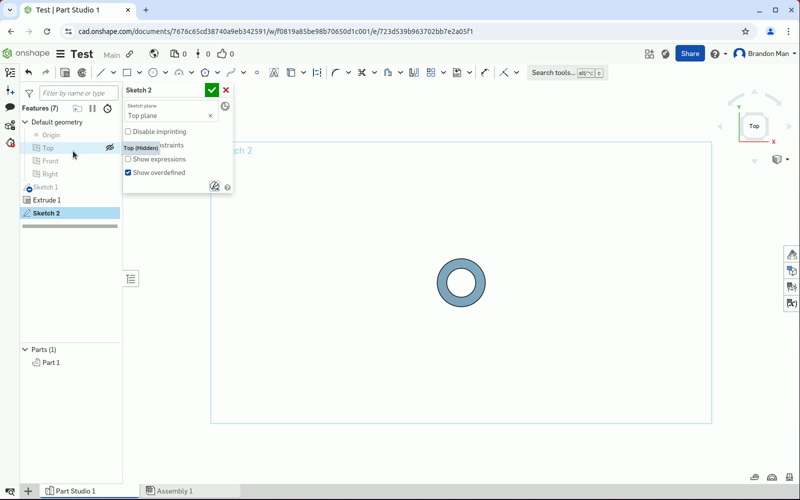
mouse_move(73, 352)
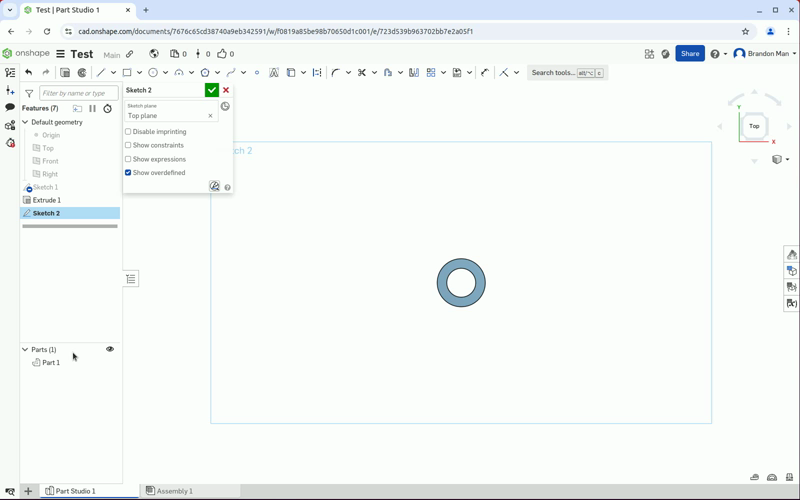
key(y)
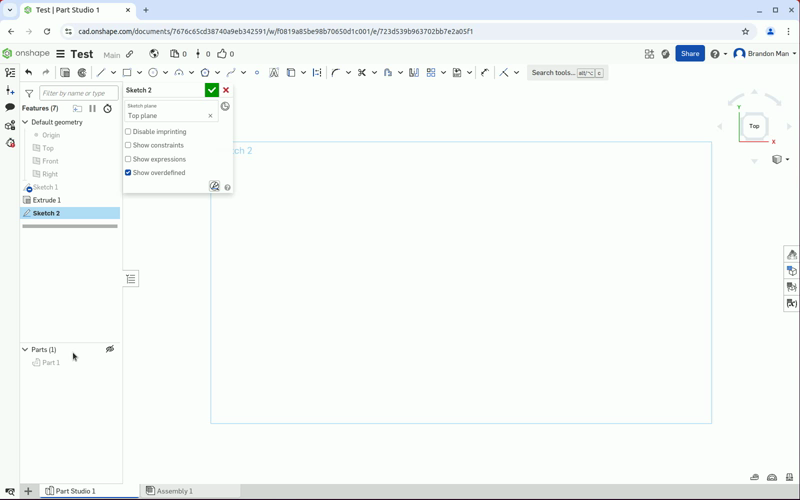
key(l)
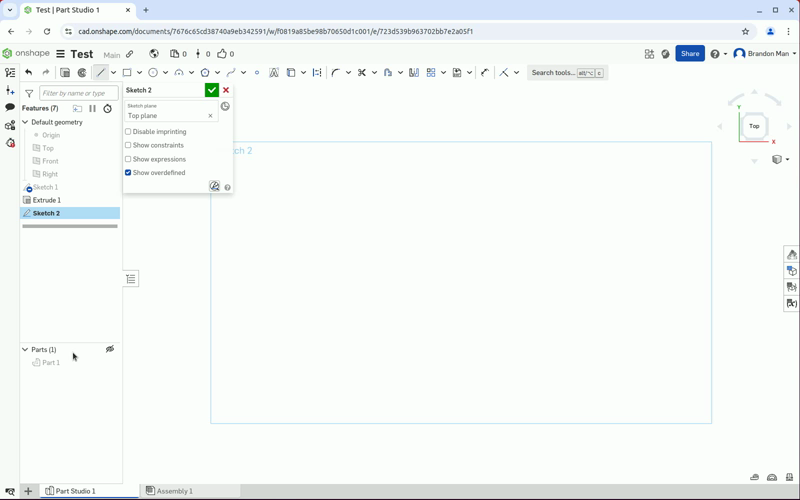
key_down(shift)
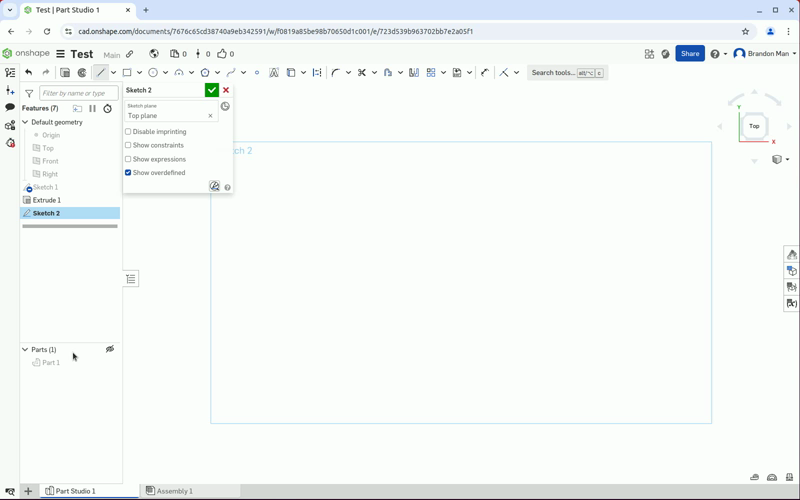
mouse_move(479, 297)
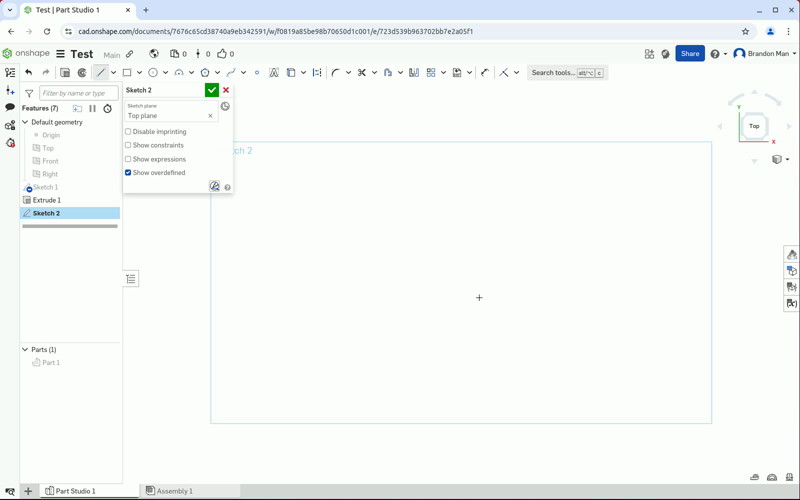
click(479, 297)
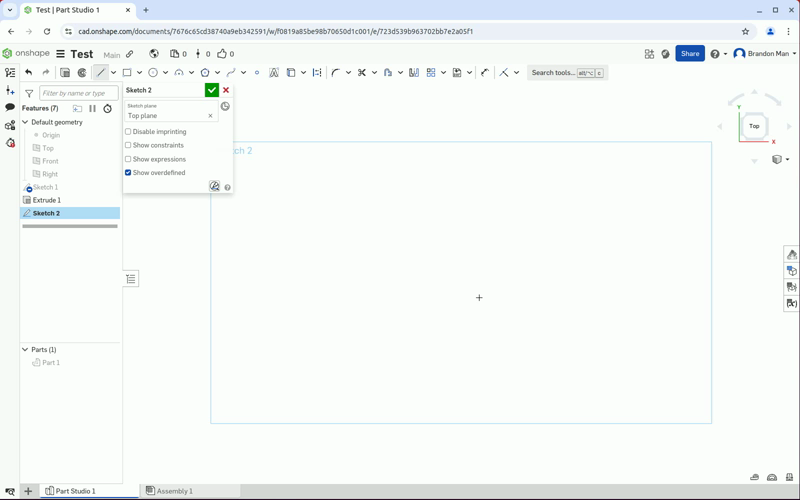
key_up(shift)
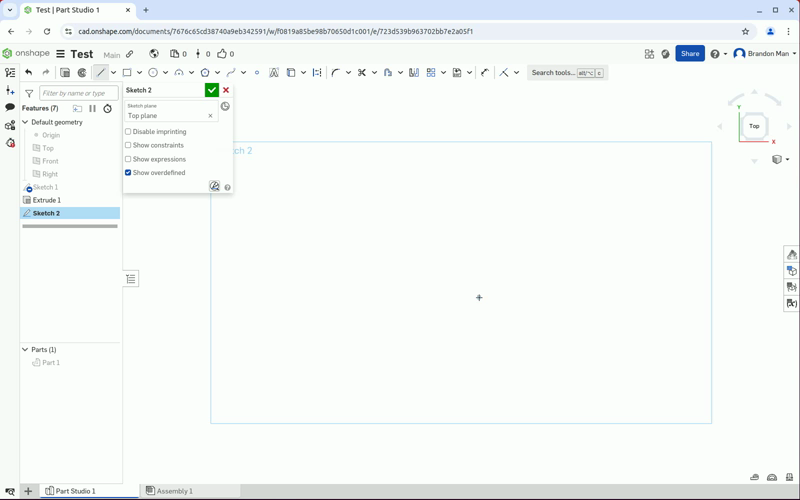
key_down(shift)
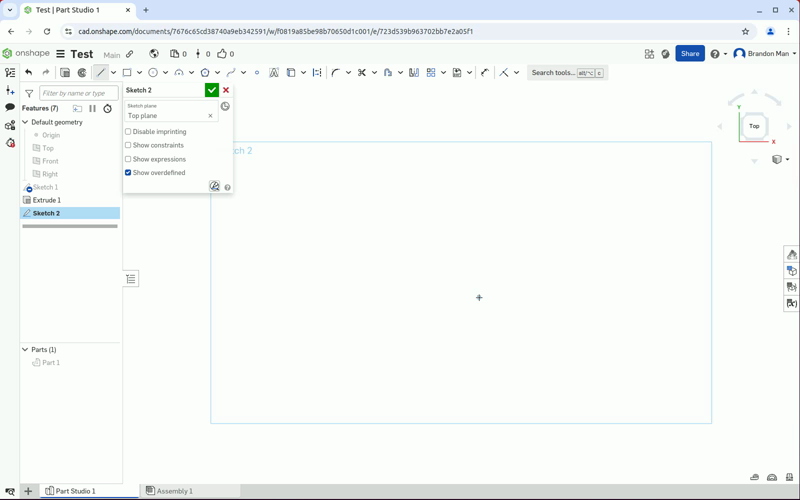
mouse_move(573, 297)
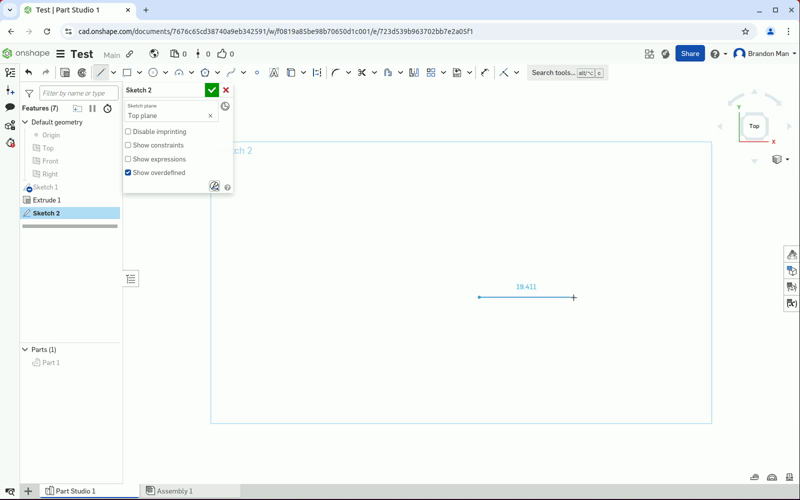
click(573, 297)
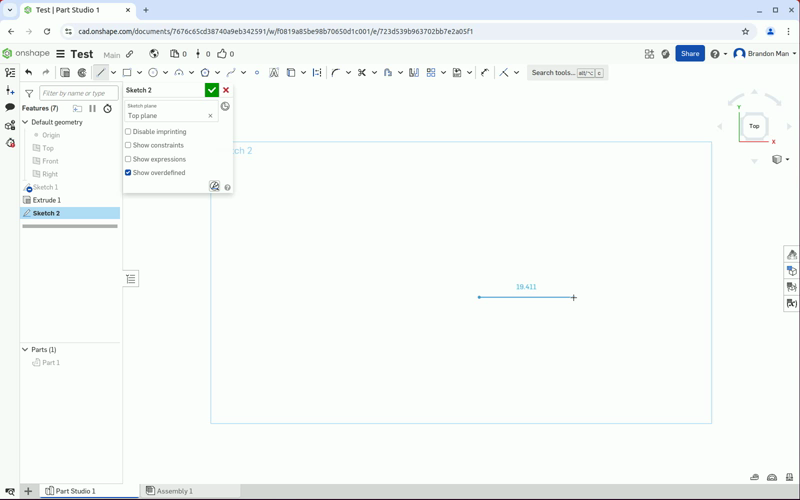
key_up(shift)
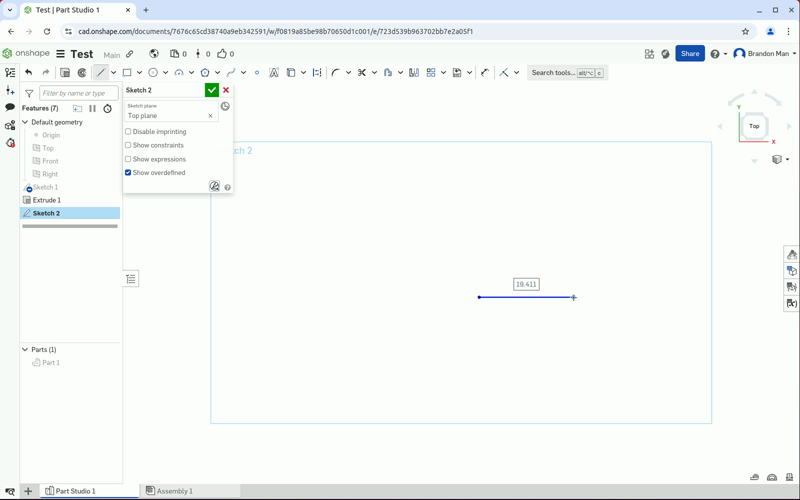
key_down(shift)
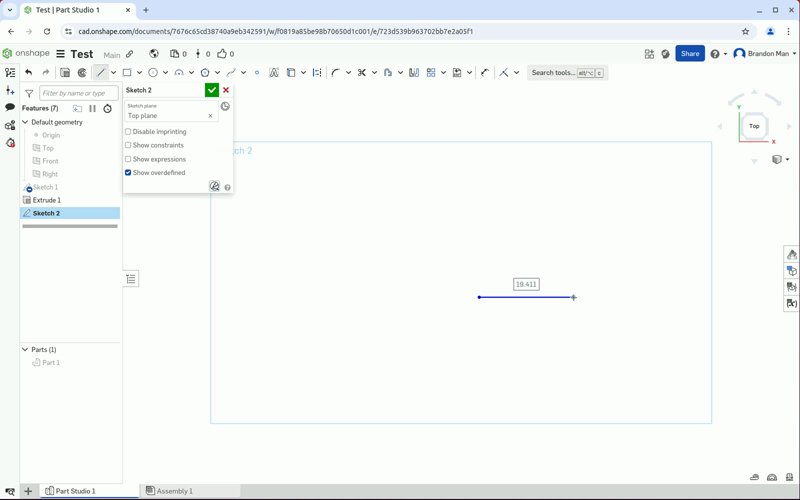
mouse_move(589, 297)
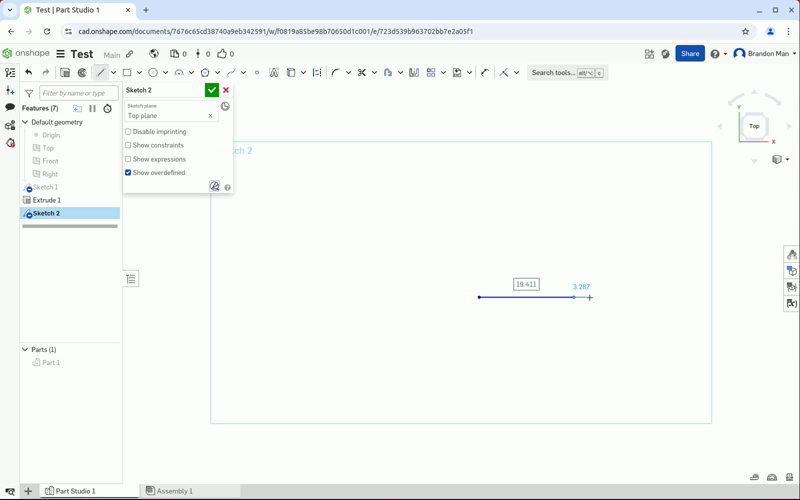
mouse_move(573, 269)
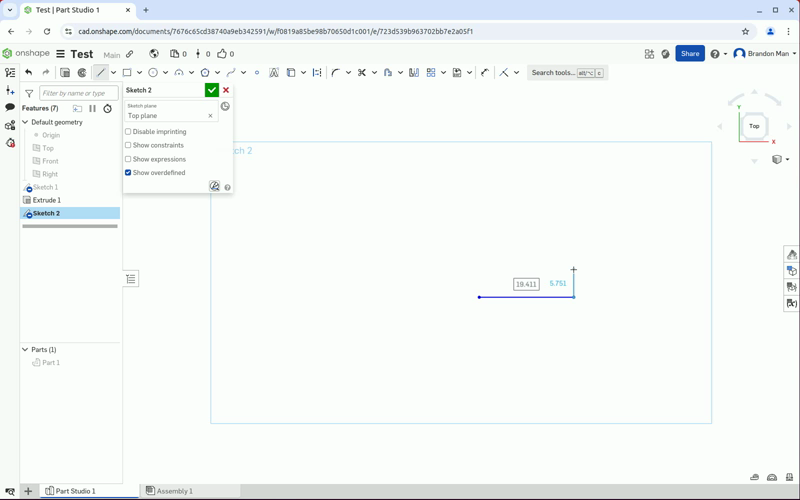
click(573, 269)
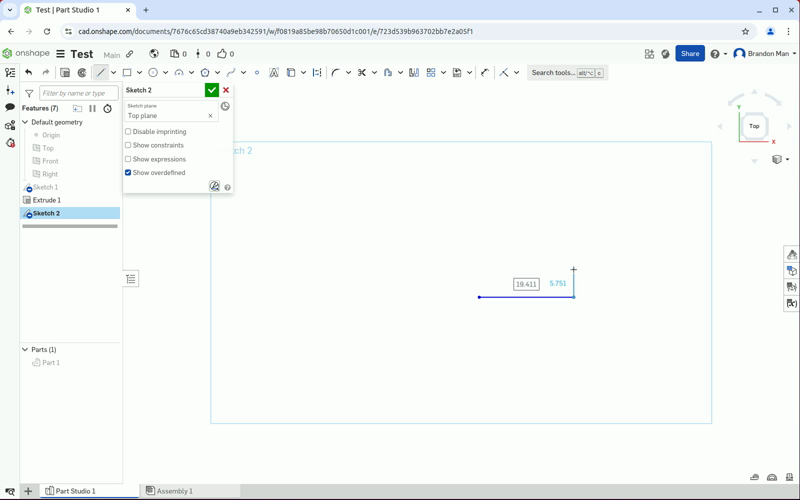
key_up(shift)
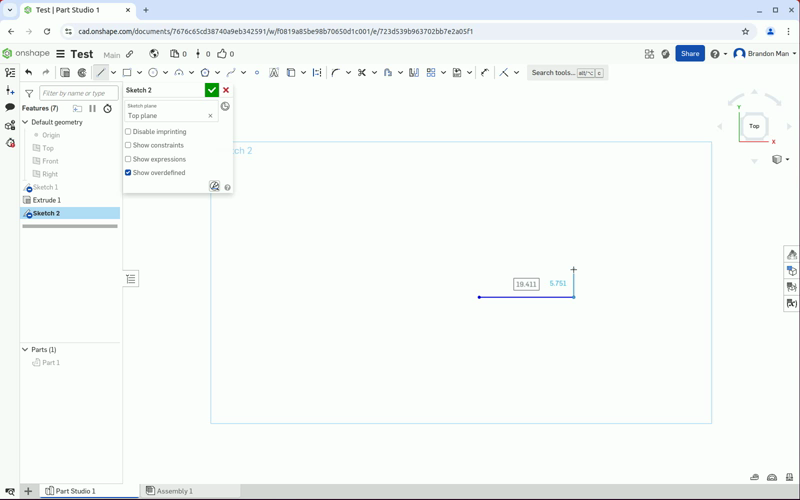
key_down(shift)
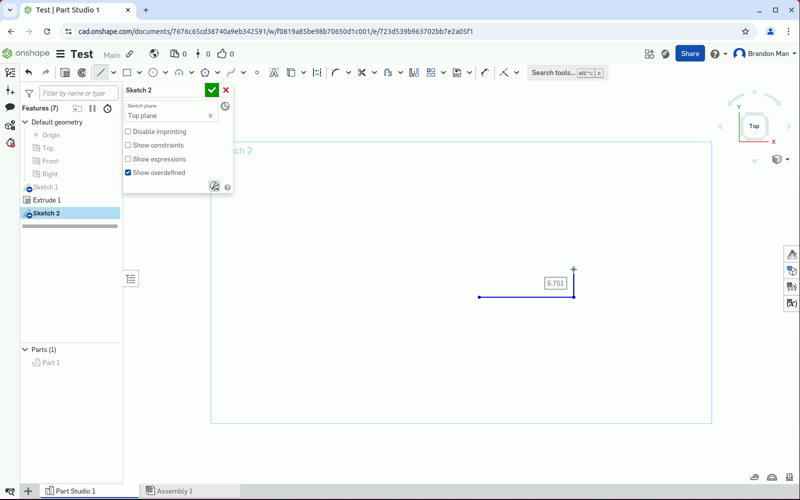
mouse_move(479, 269)
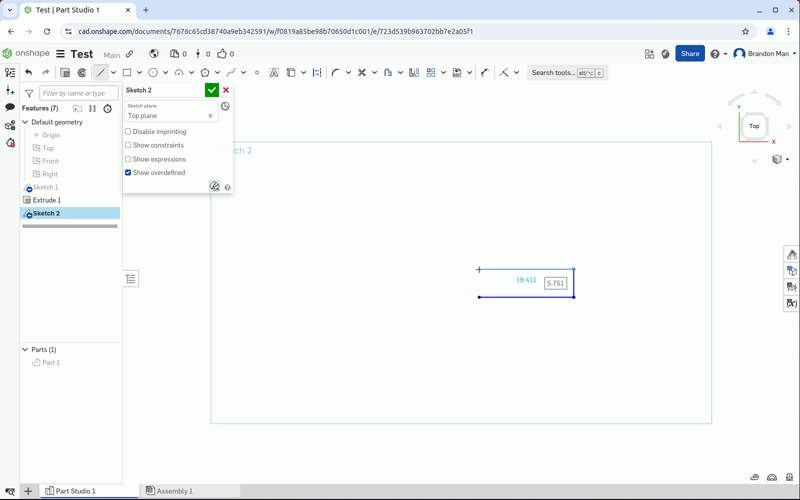
click(479, 269)
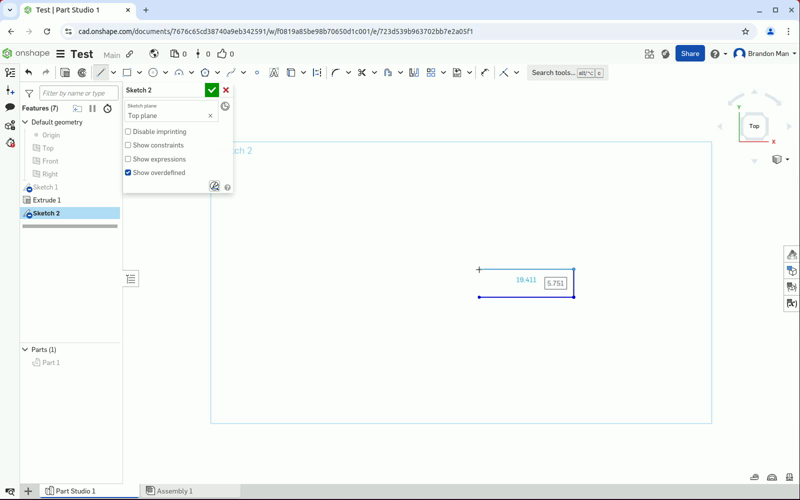
key_up(shift)
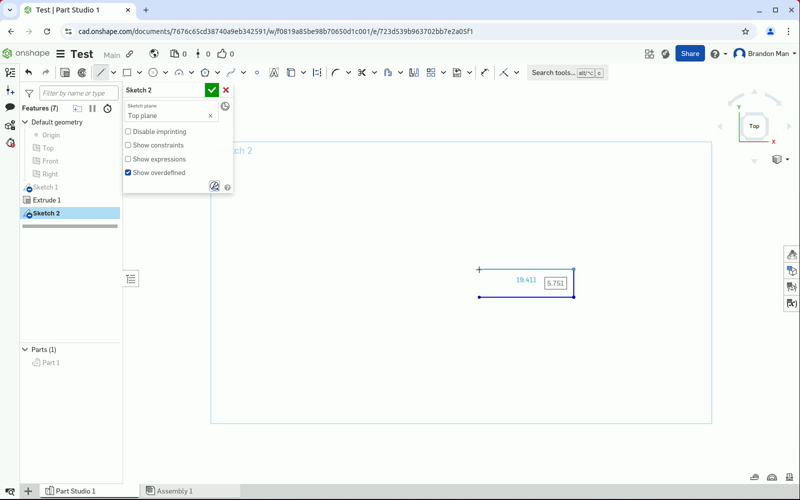
key(esc)
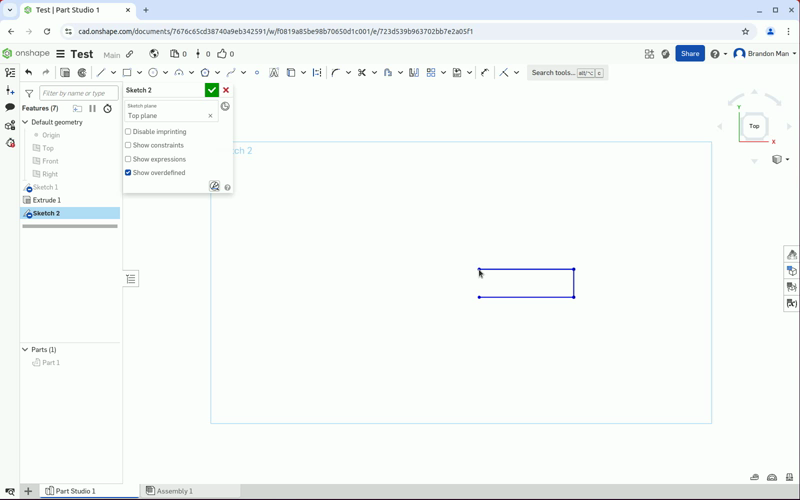
key(a)
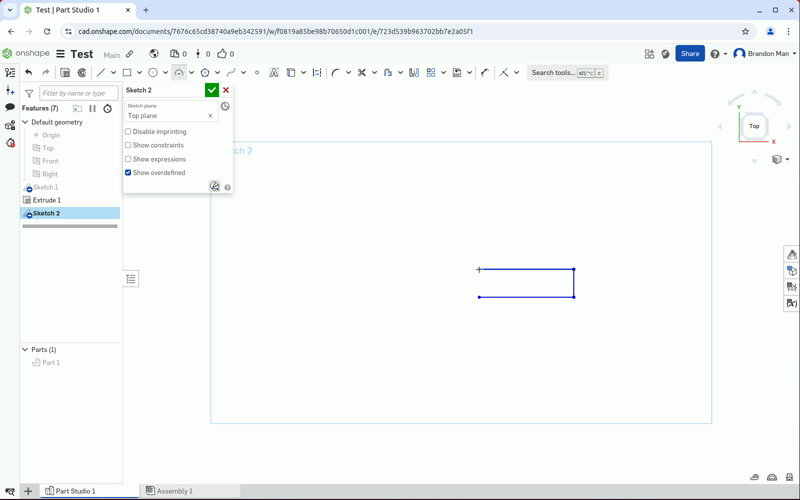
mouse_move(479, 269)
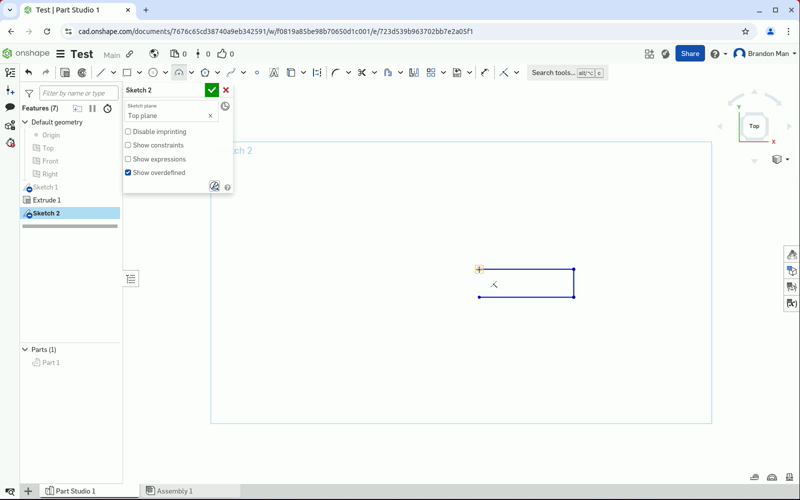
click(479, 269)
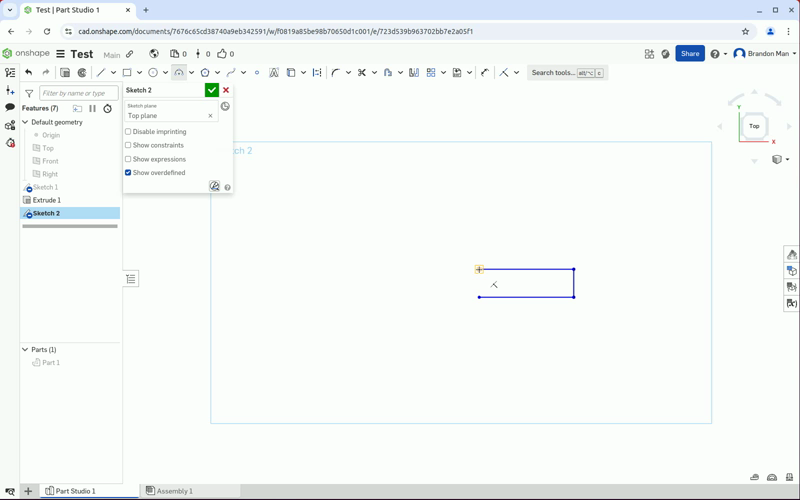
mouse_move(479, 297)
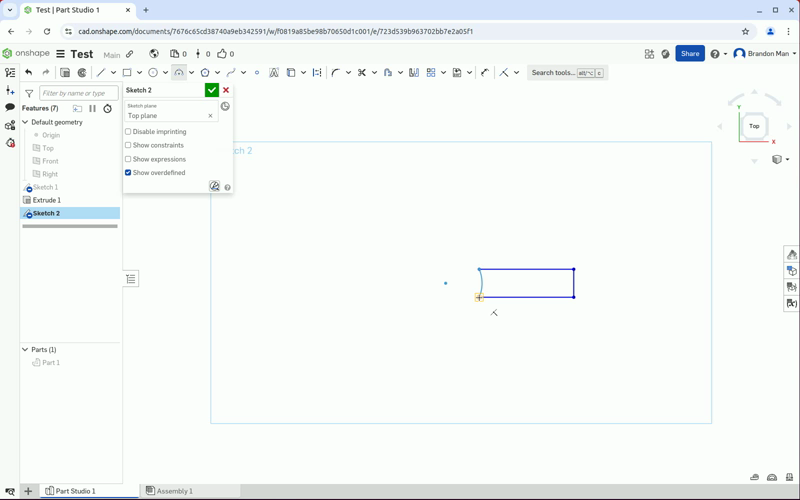
click(479, 297)
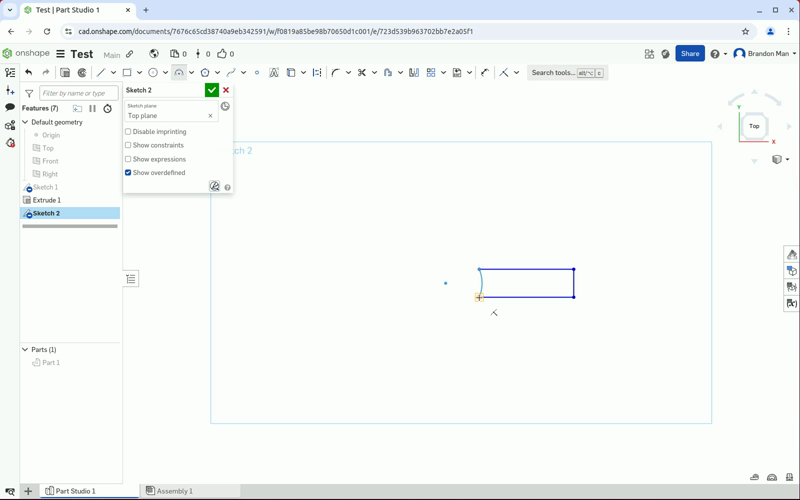
key_down(shift)
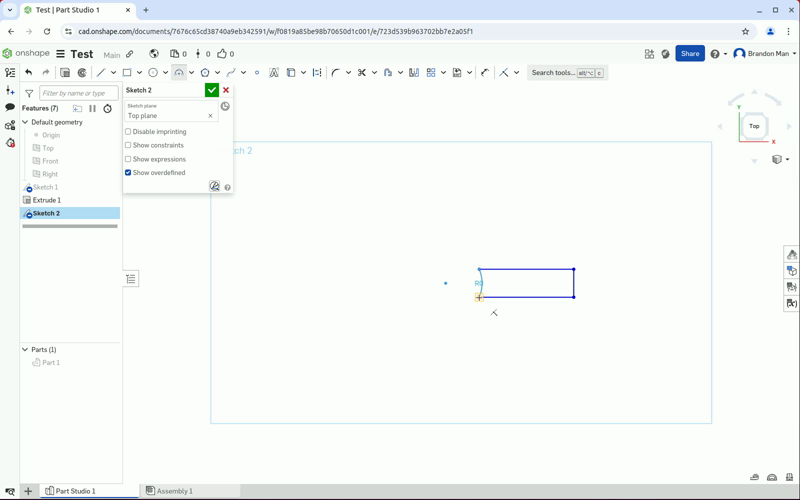
mouse_move(484, 283)
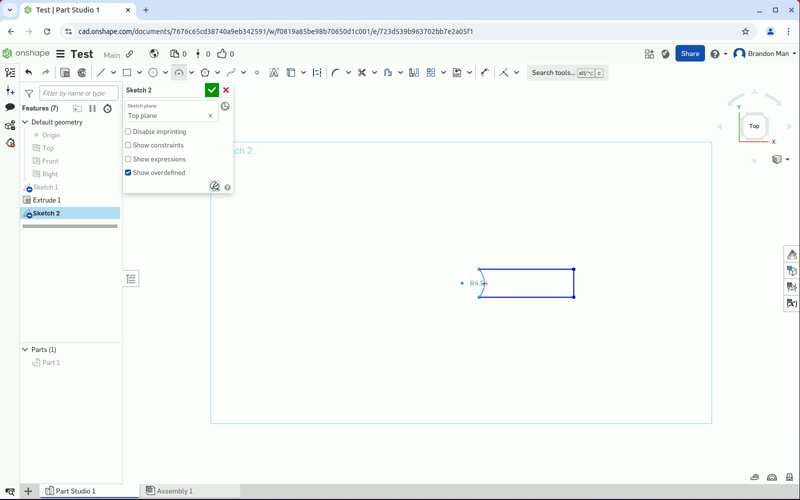
click(484, 283)
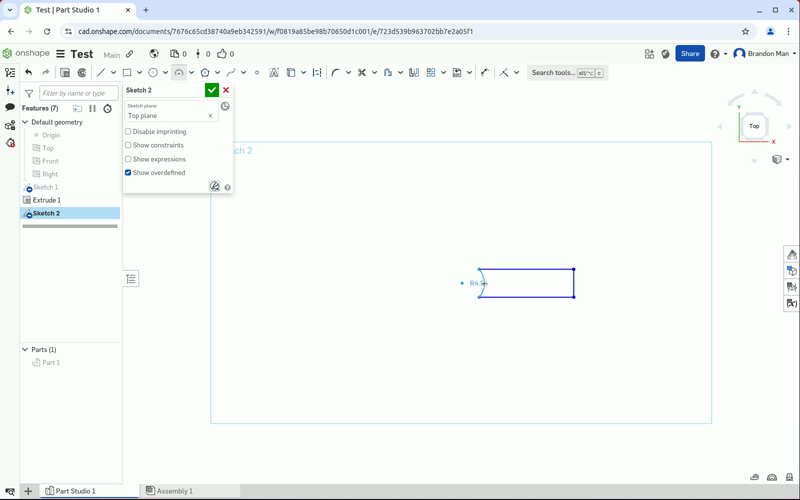
key_up(shift)
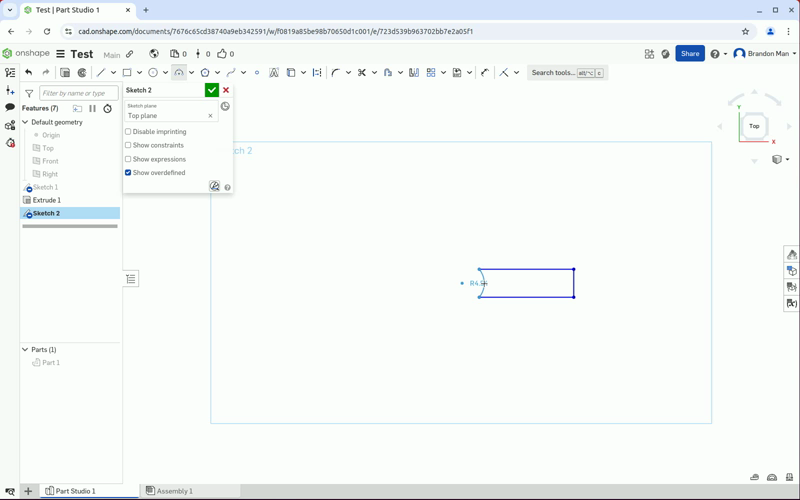
key(esc)
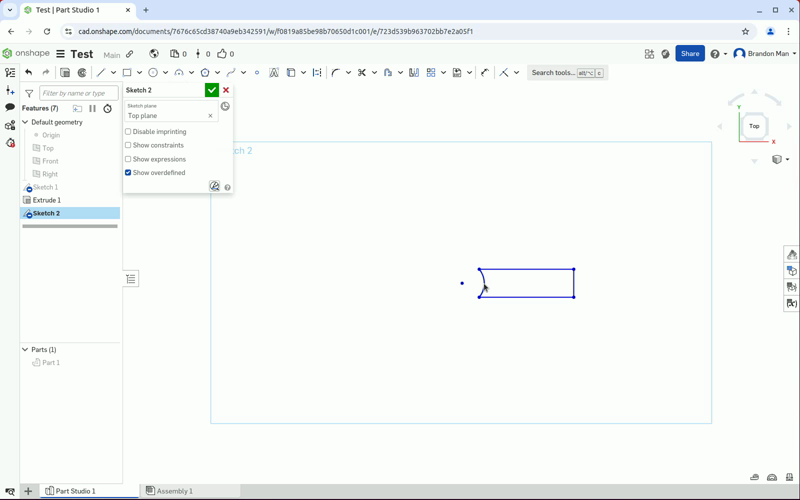
key(c)
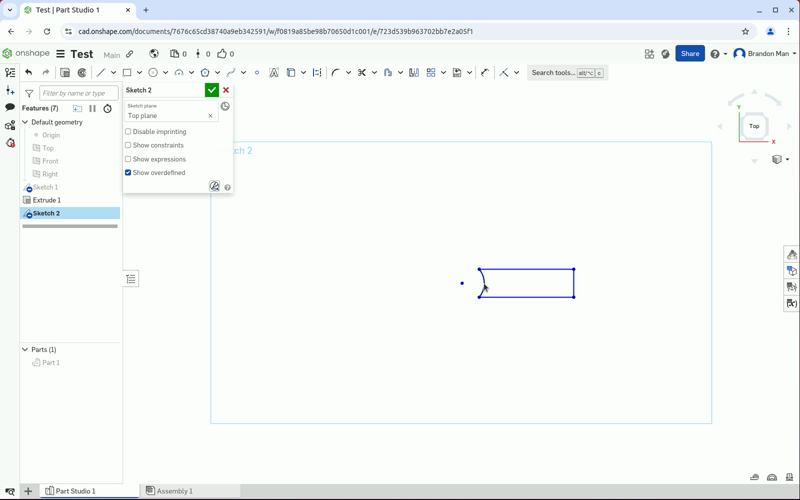
key_down(shift)
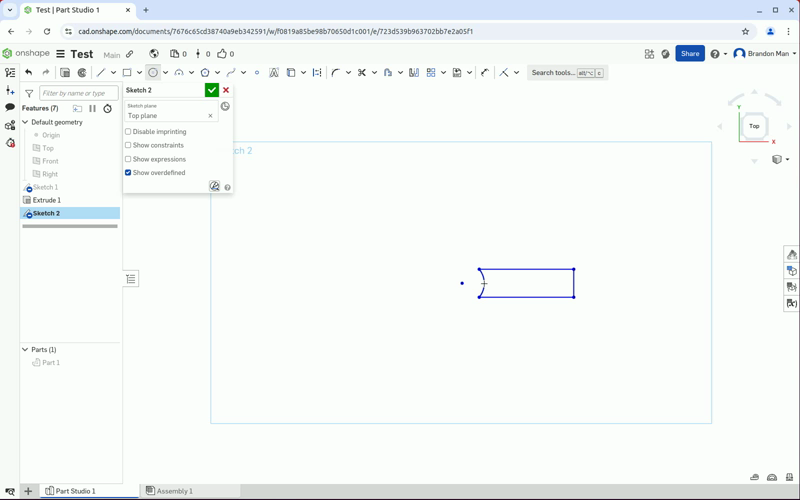
mouse_move(527, 283)
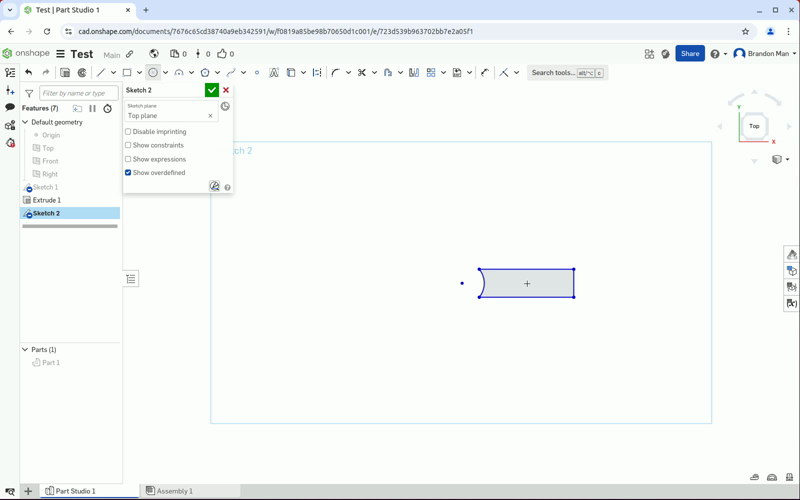
click(527, 283)
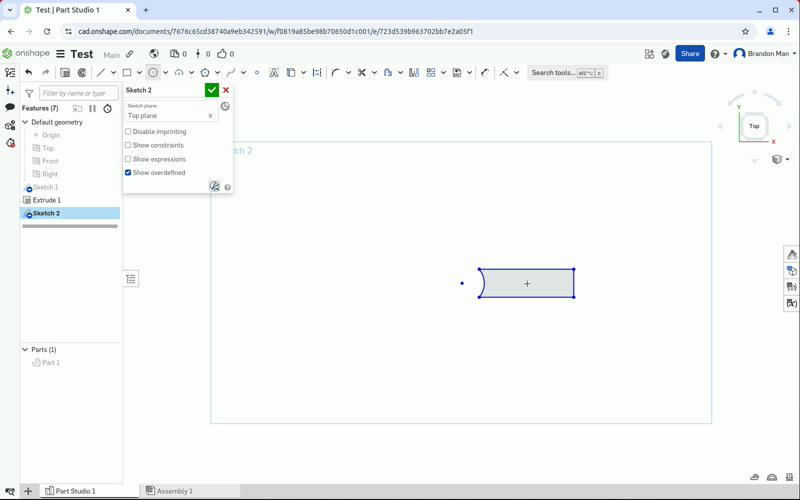
key_up(shift)
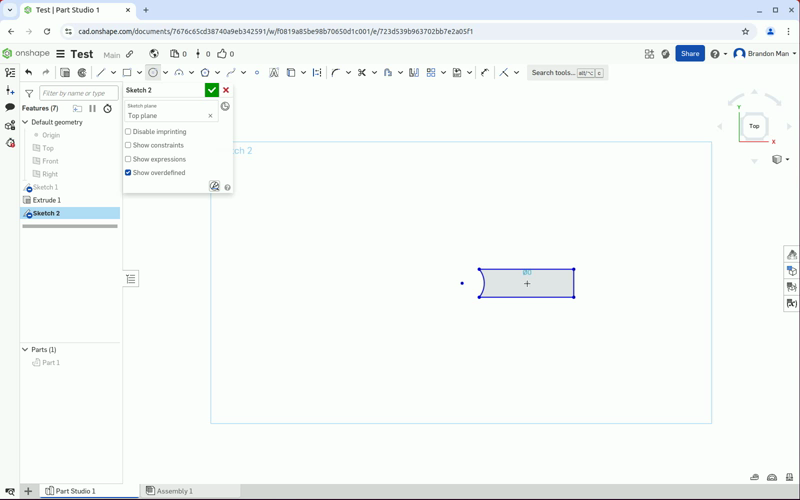
mouse_move(533, 283)
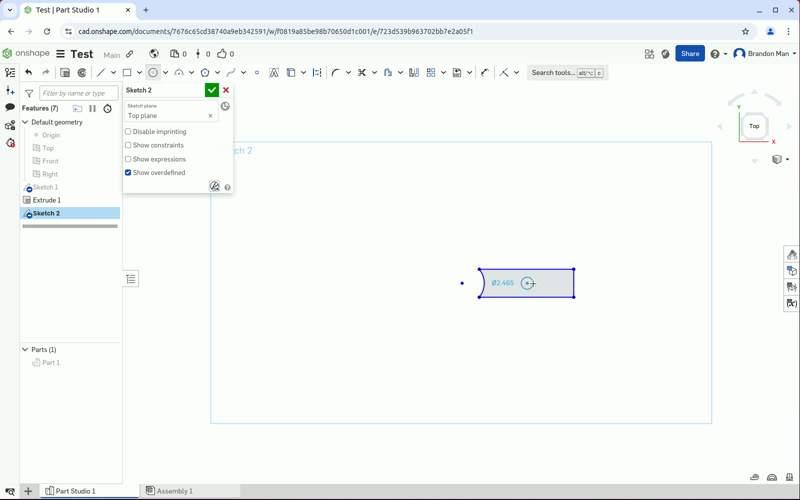
click(533, 283)
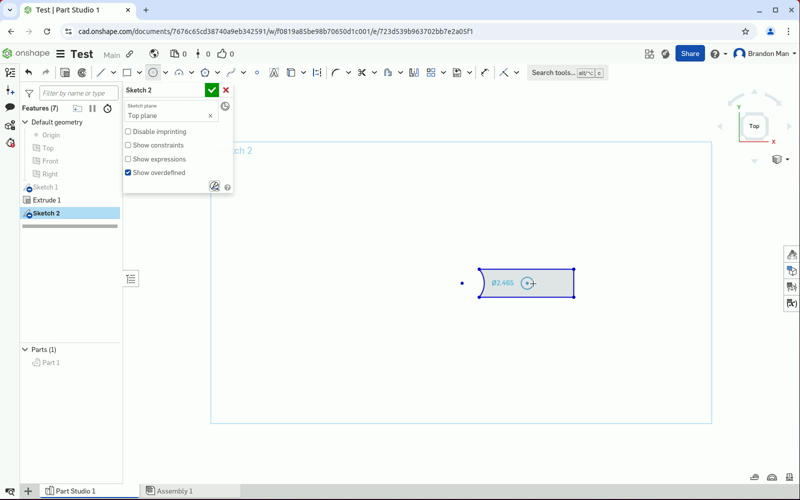
key(esc)
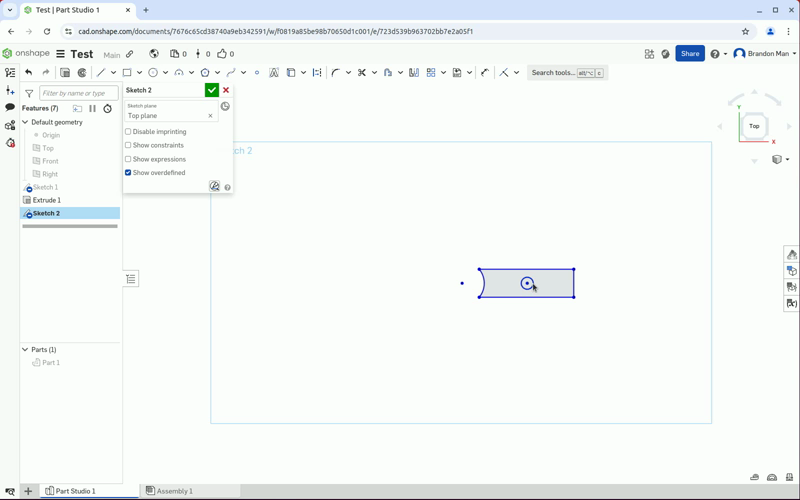
key(c)
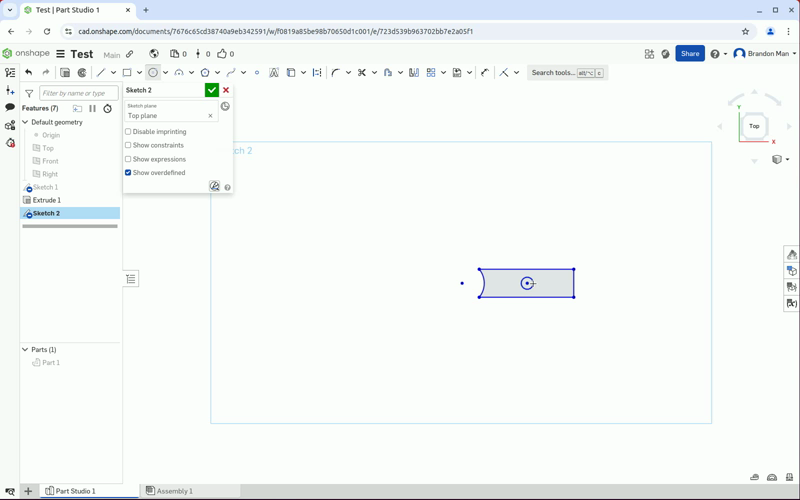
key_down(shift)
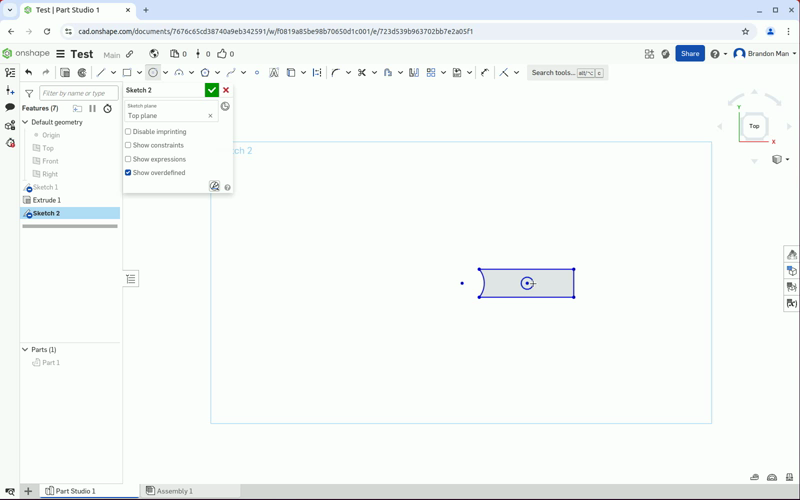
mouse_move(554, 283)
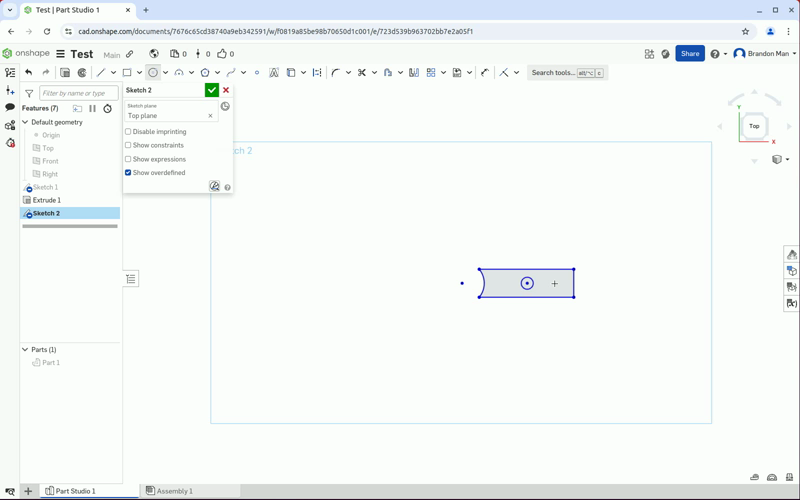
click(554, 283)
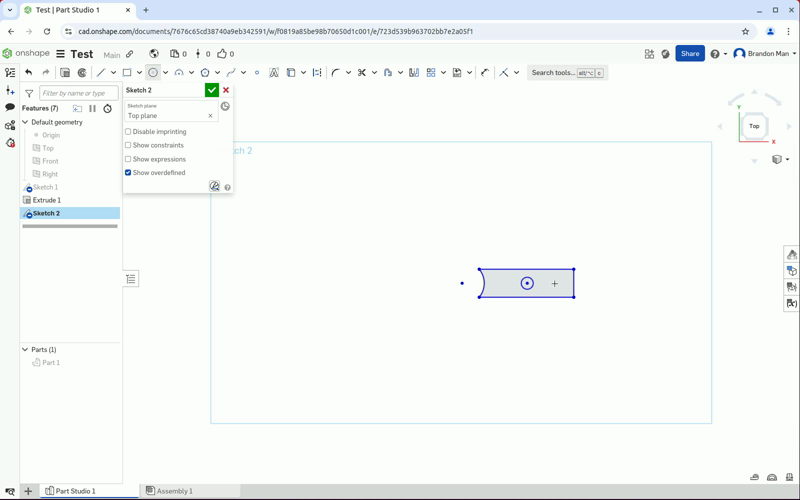
key_up(shift)
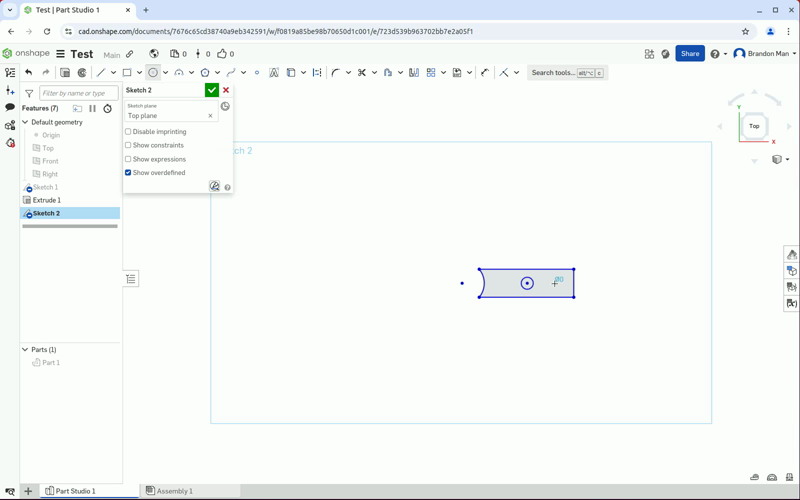
mouse_move(560, 283)
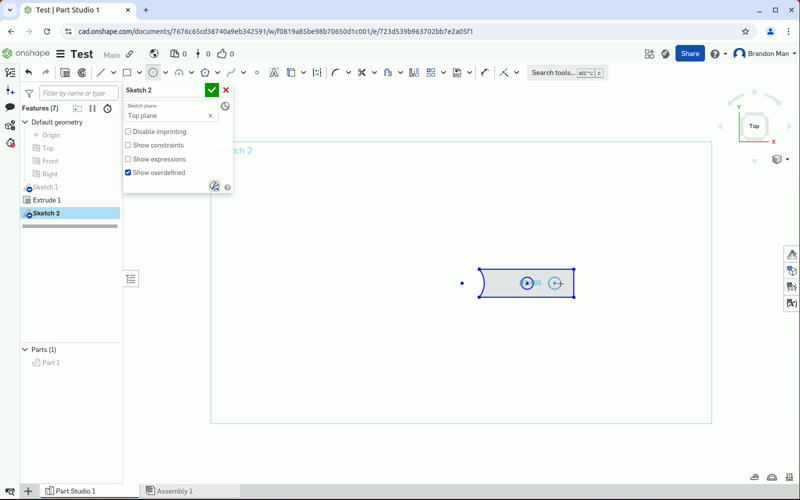
click(560, 283)
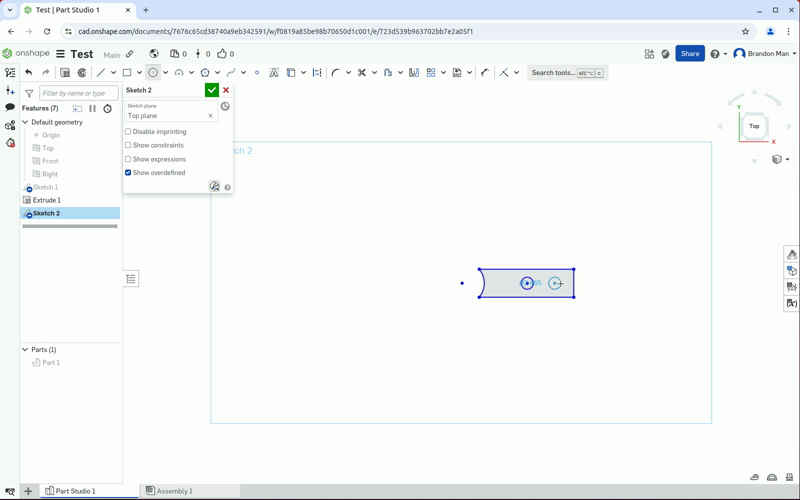
key(esc)
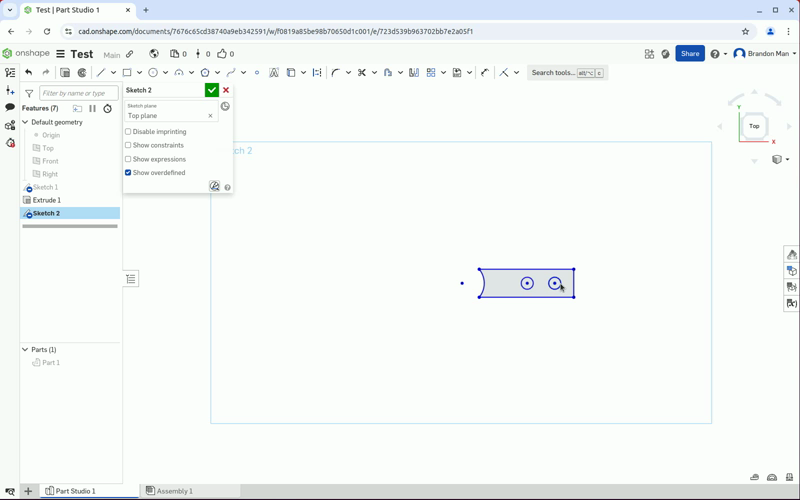
mouse_move(530, 273)
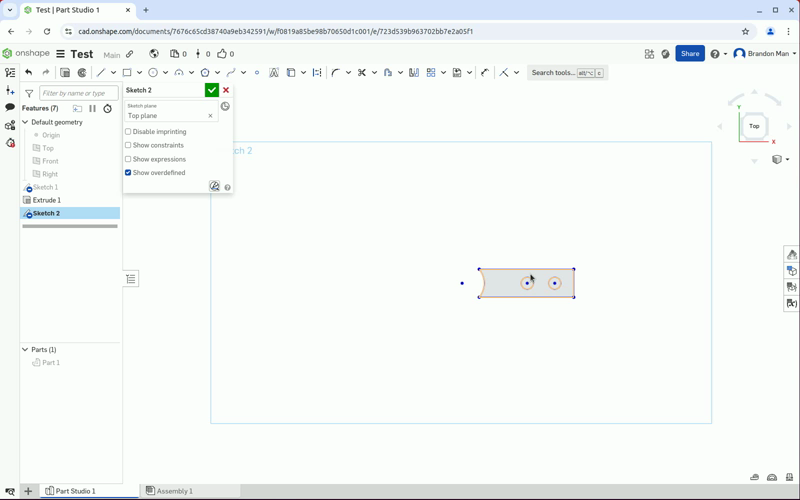
click(530, 273)
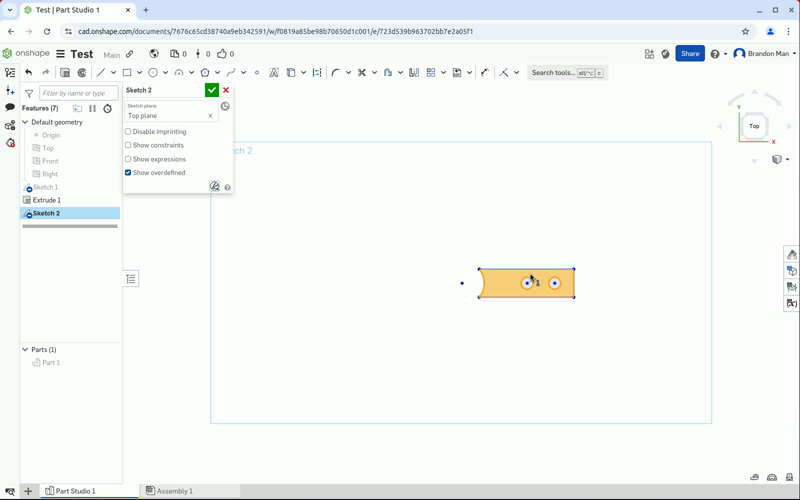
mouse_move(73, 352)
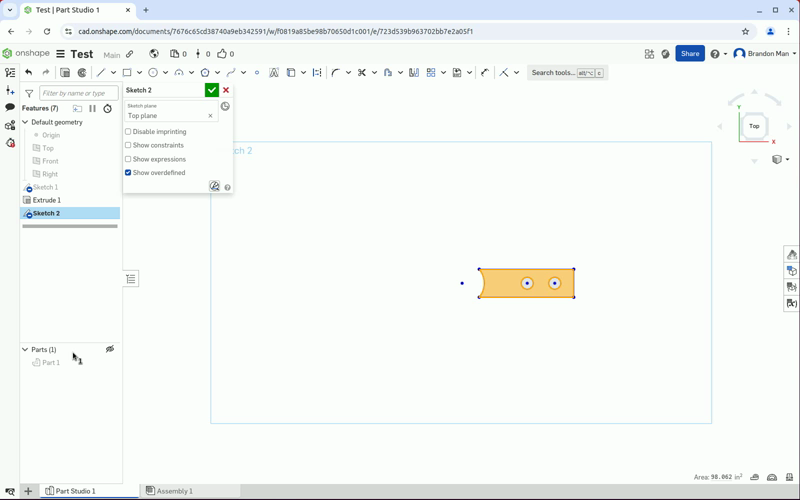
key(shift+y)
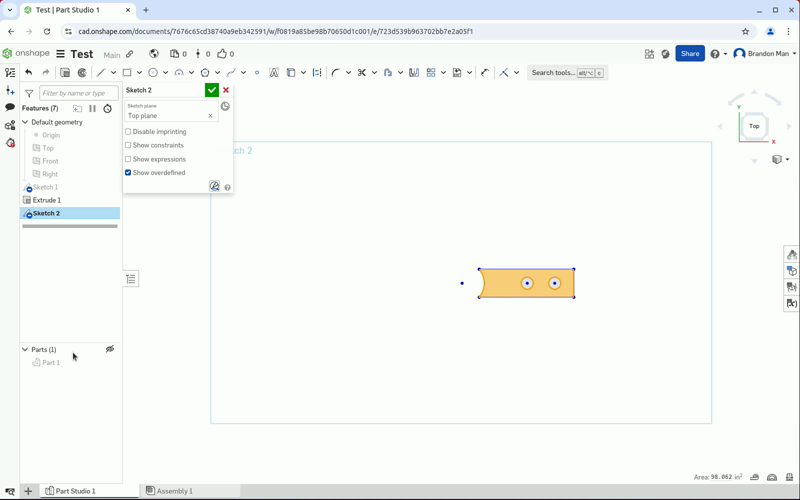
key(shift+e)
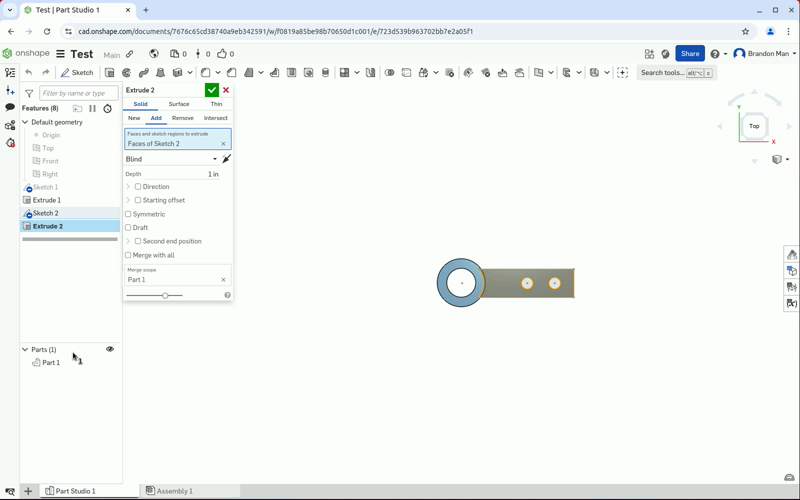
mouse_move(143, 106)
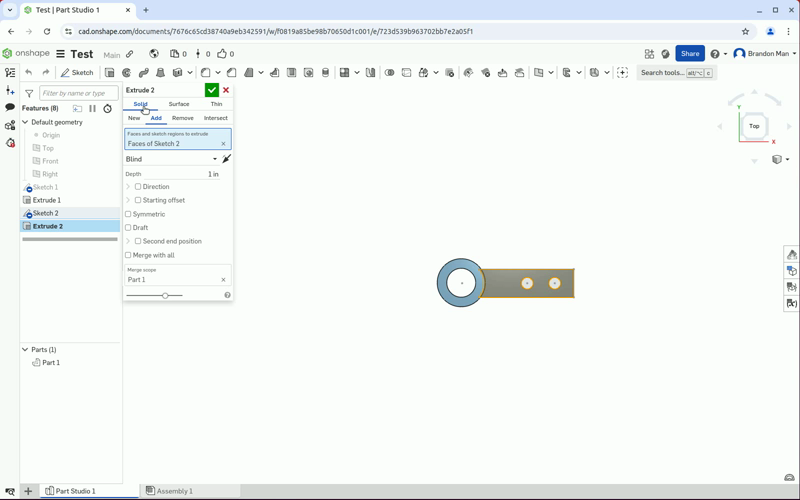
click(143, 106)
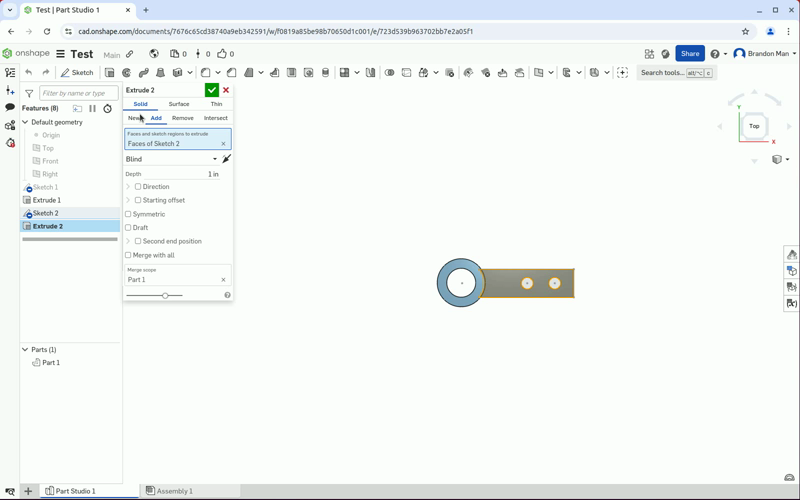
mouse_move(137, 120)
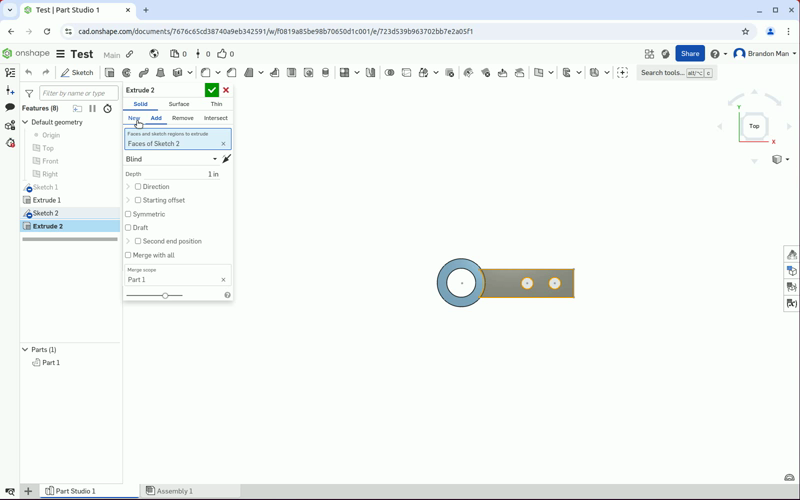
click(137, 120)
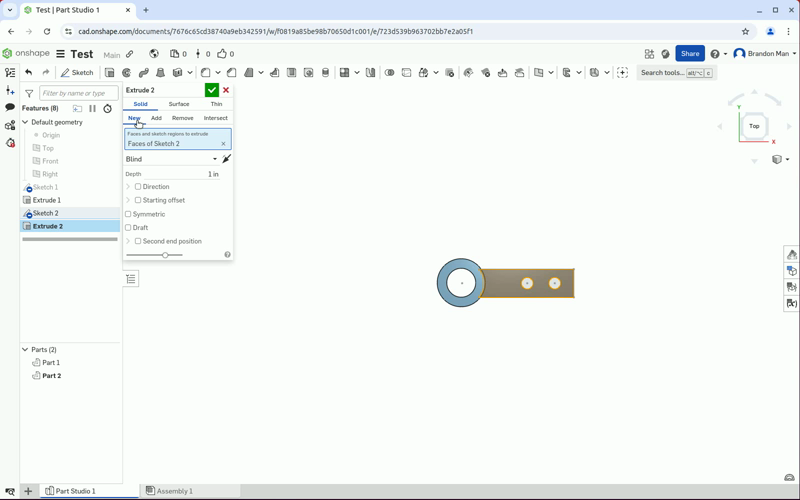
key(tab, 4)
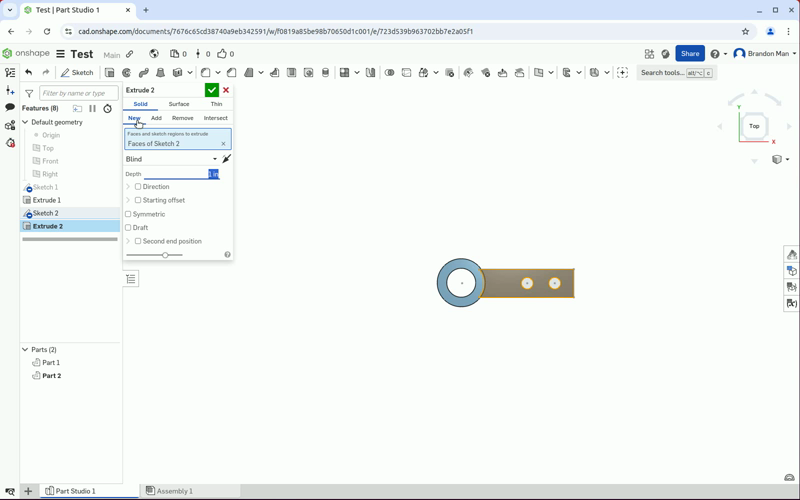
text(3.851)
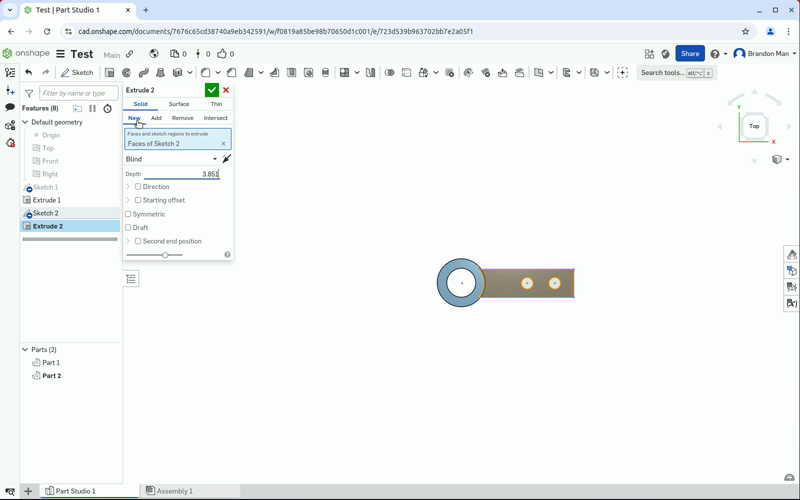
key(enter)
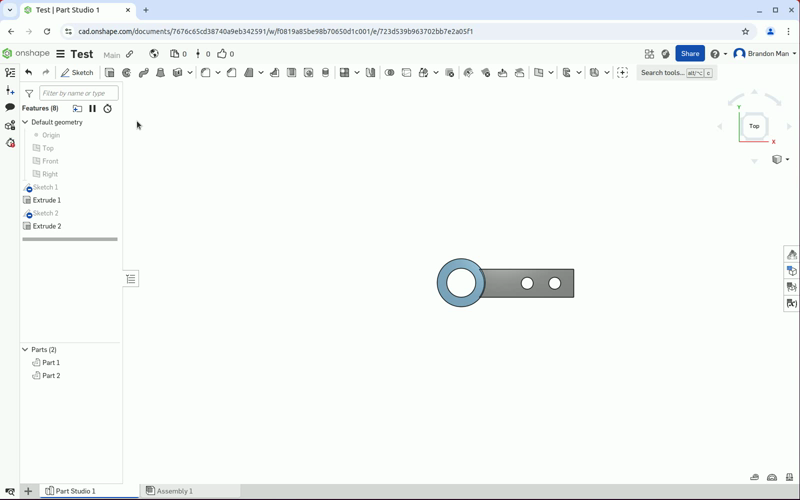
key(shift+h)
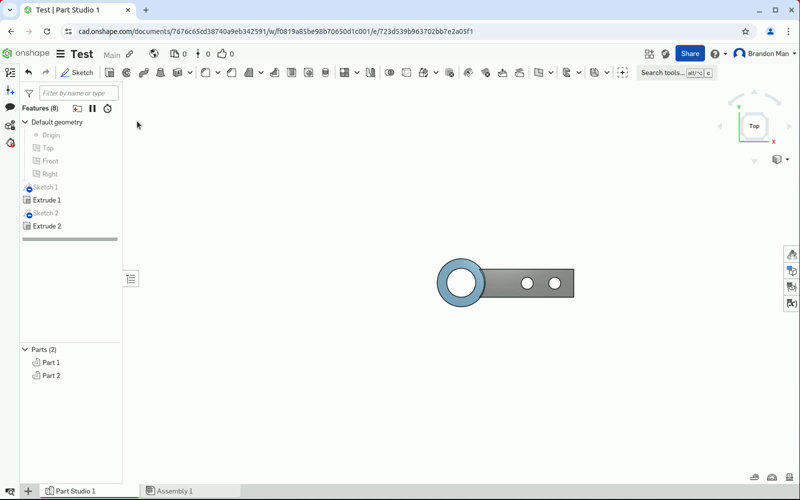
key(shift+h)
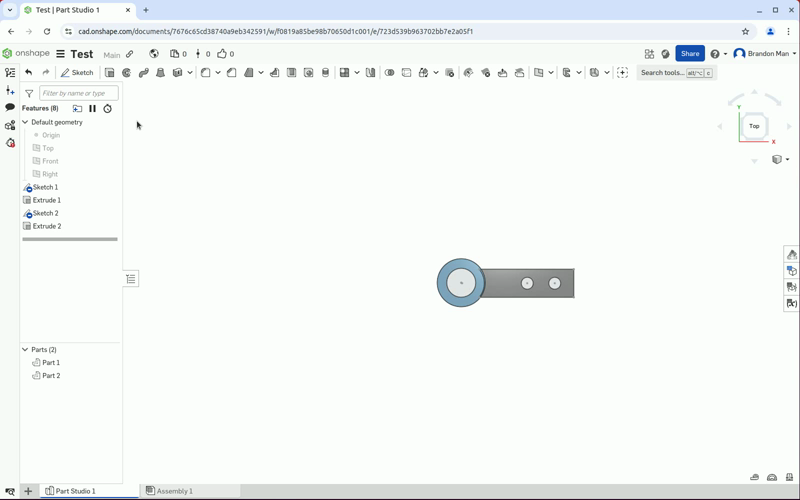
key(shift+7)
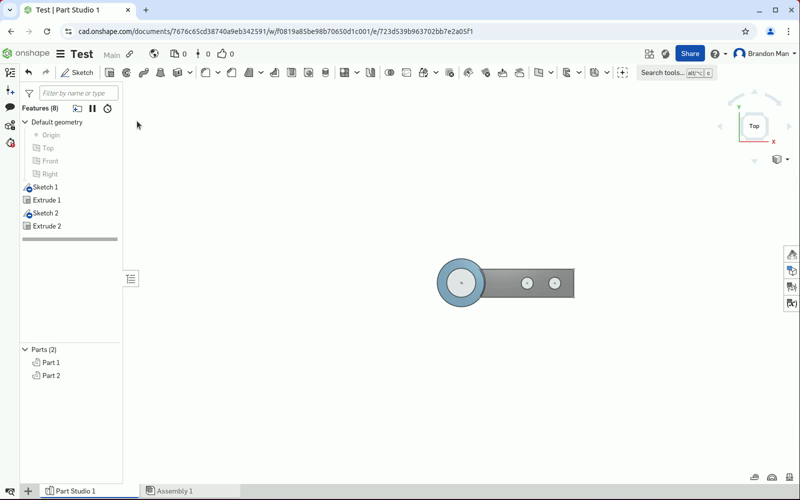
key(up, 3)
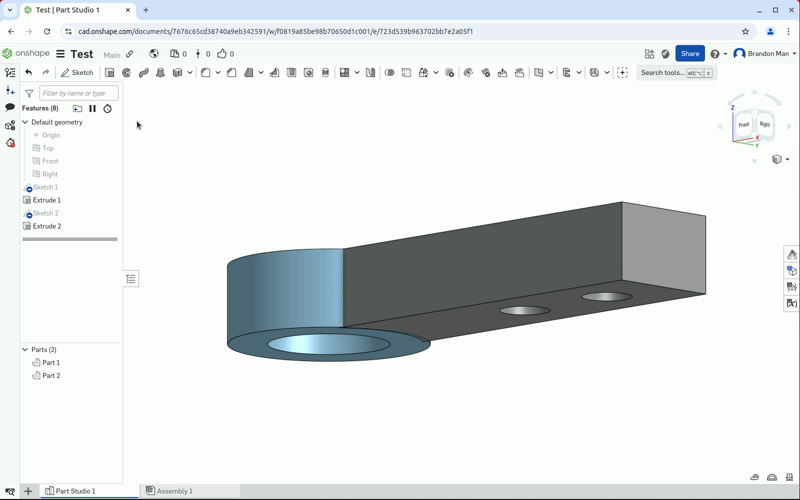
key(left, 3)
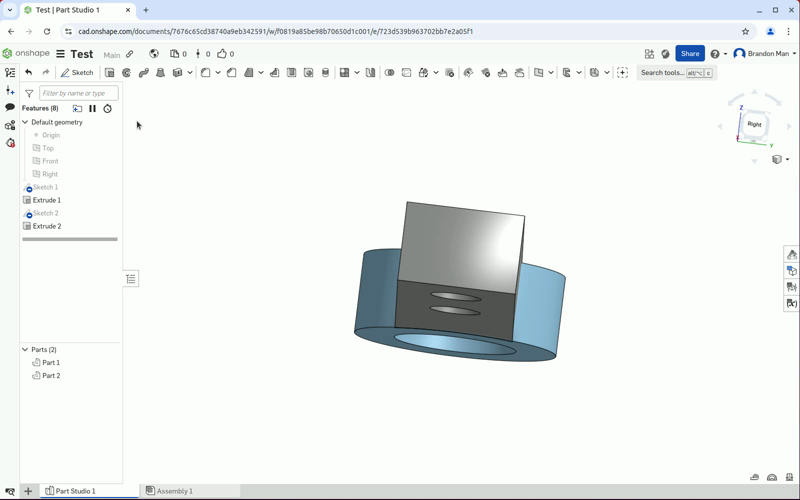
key(right, 3)
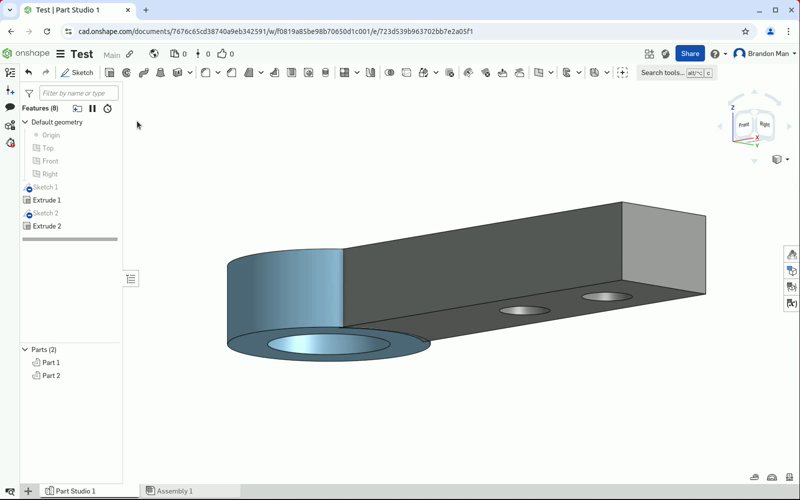
key(down, 3)
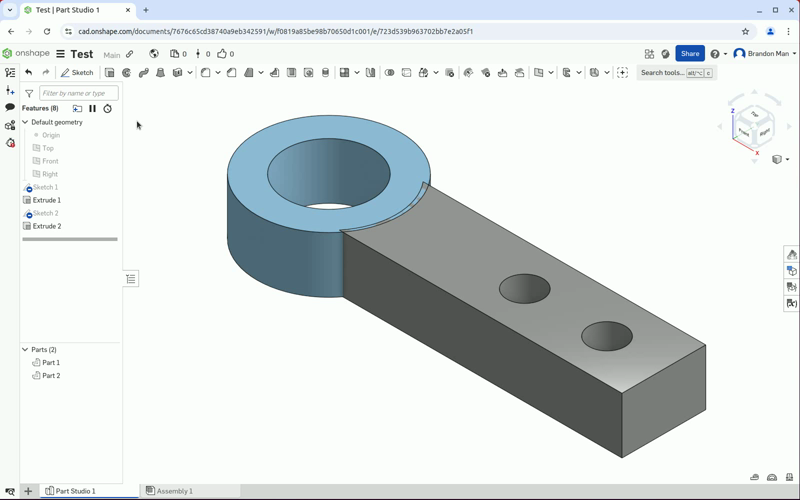
mouse_move(73, 189)
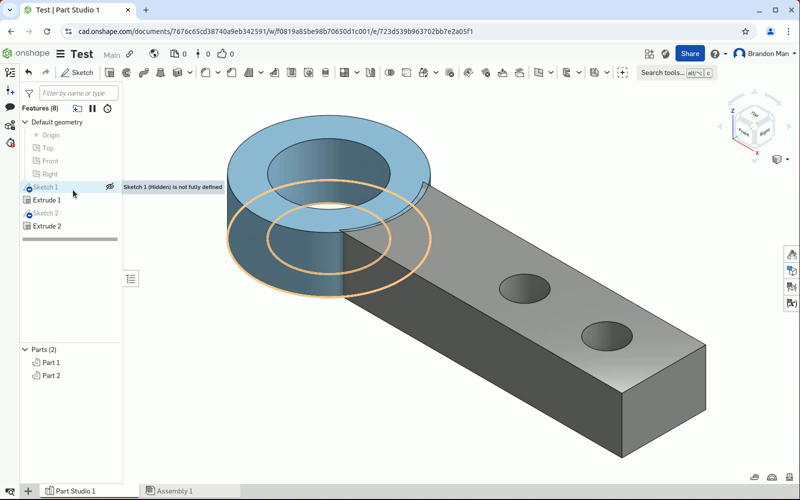
click(73, 189)